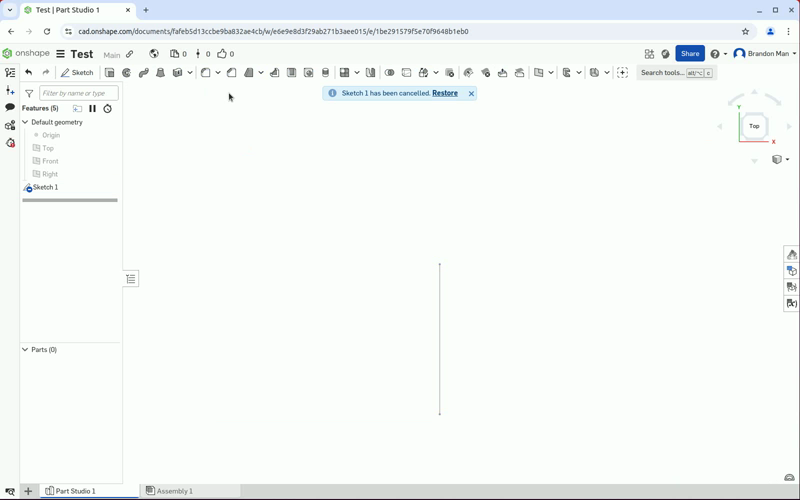
key(shift+h)
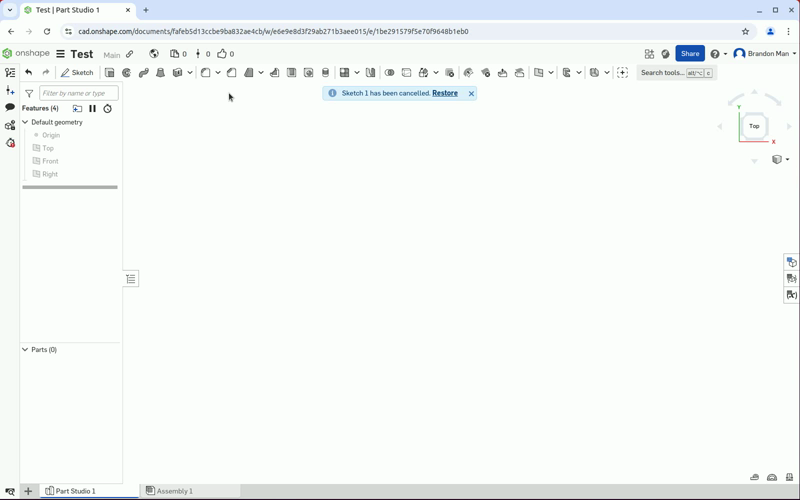
mouse_move(73, 352)
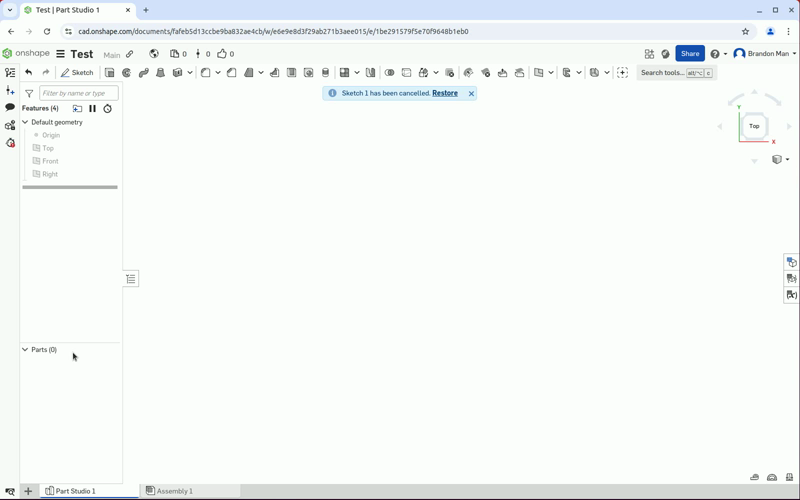
key(y)
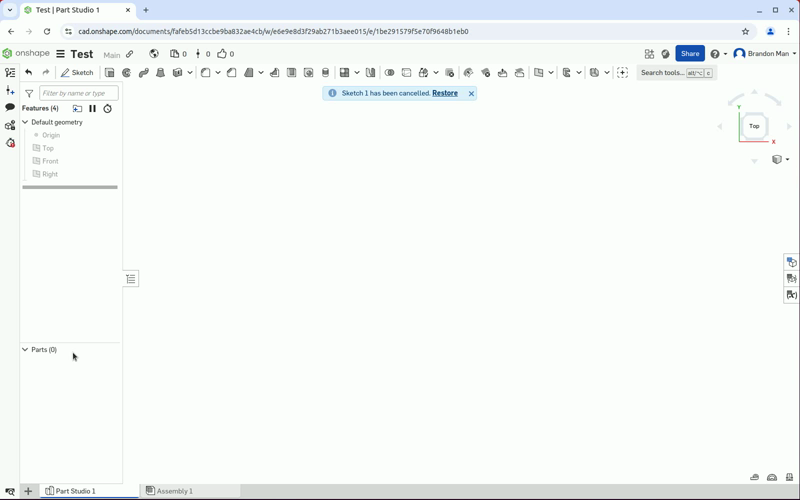
key(shift+p)
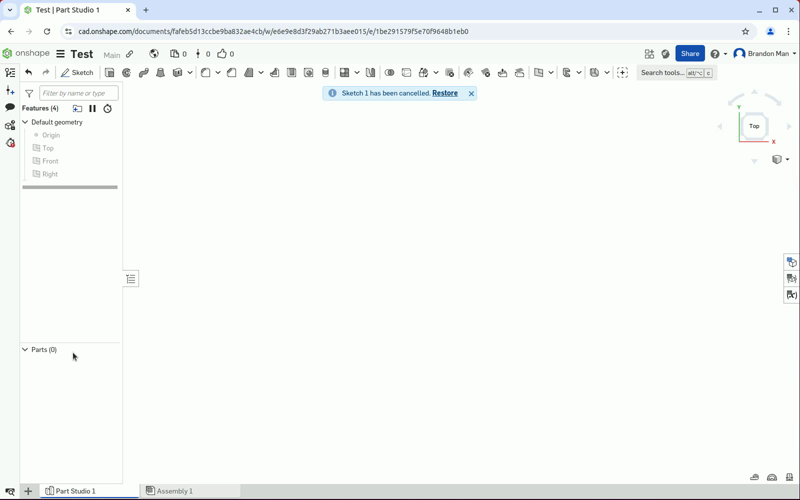
key(space)
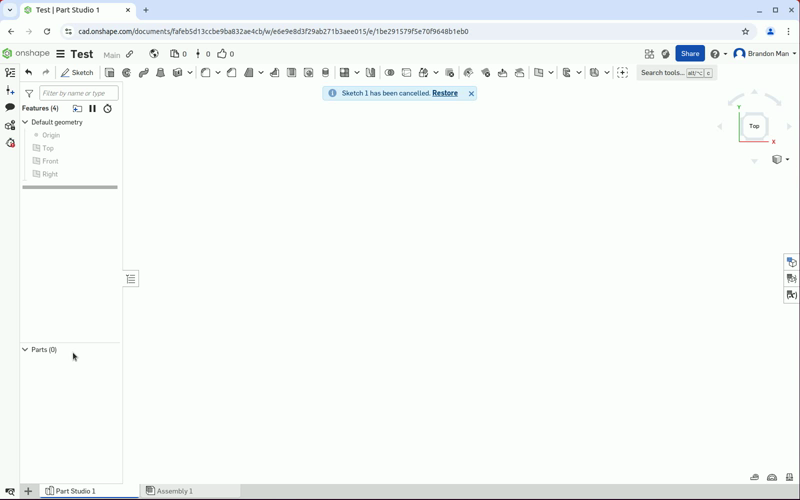
key_down(shift)
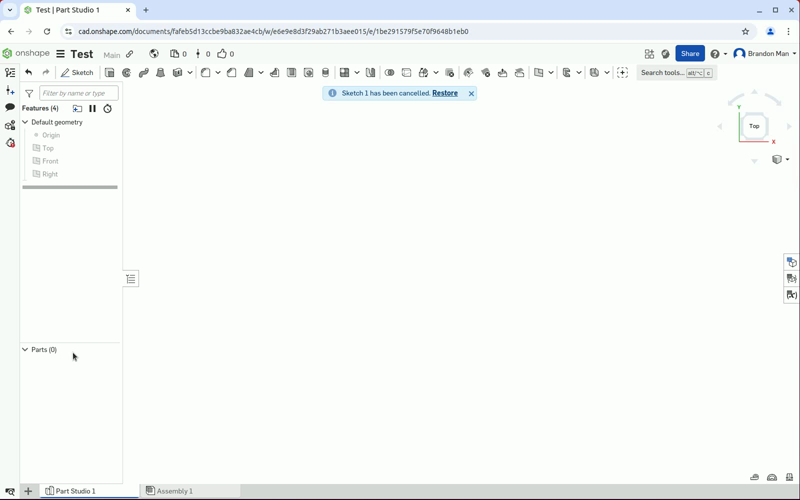
key(up)
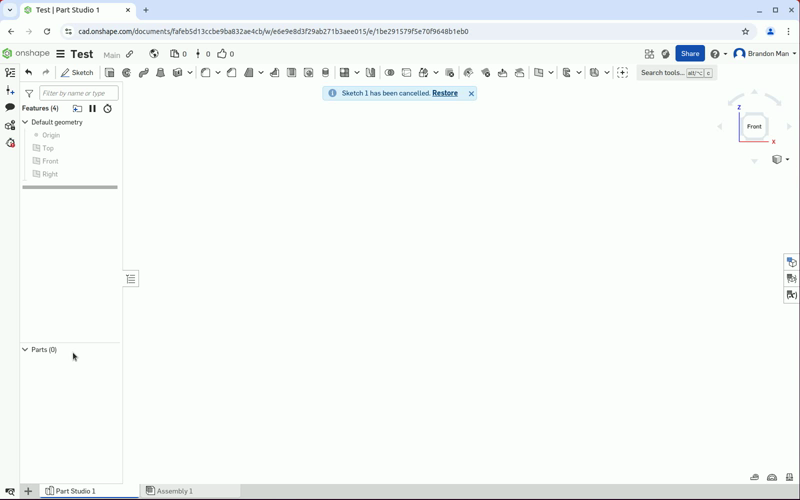
key_up(shift)
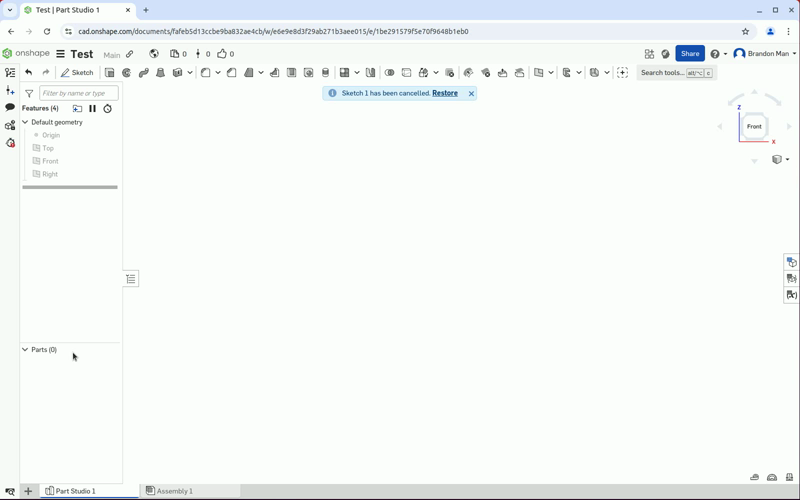
mouse_move(73, 352)
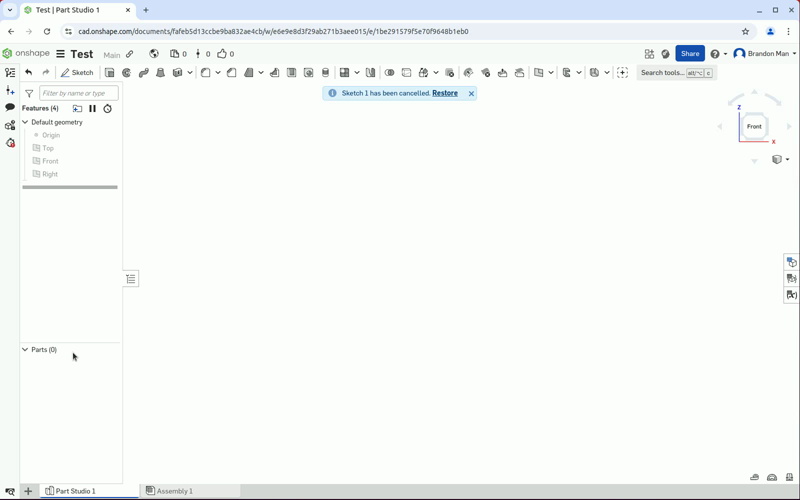
key(shift+y)
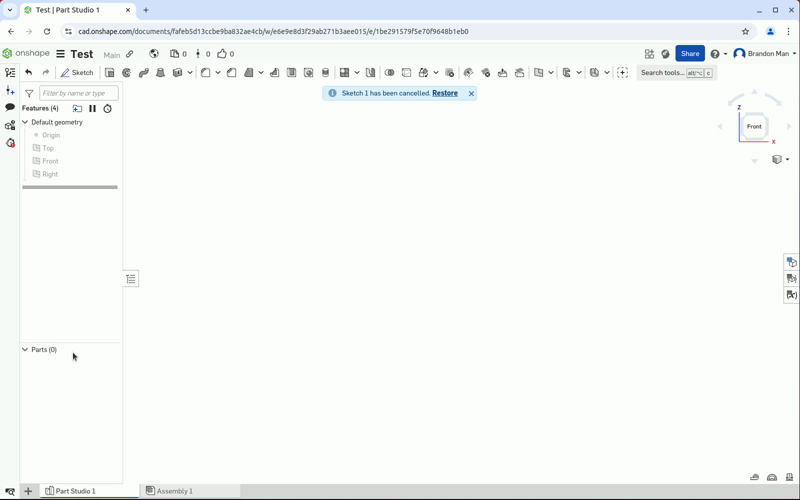
key(shift+s)
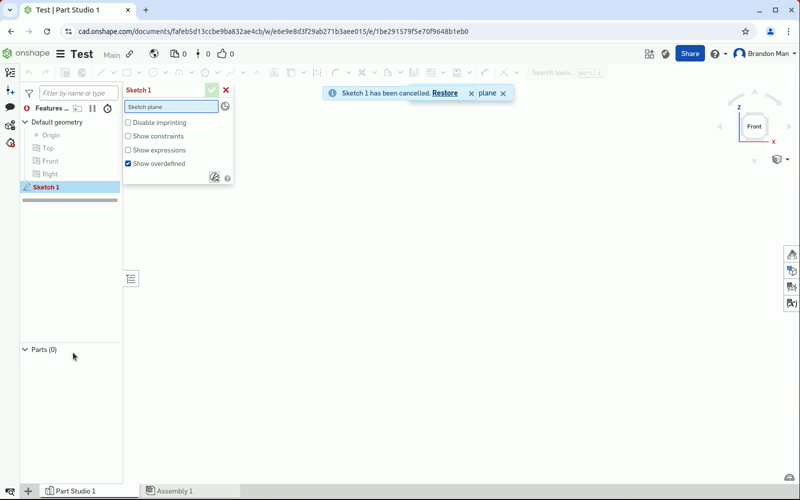
mouse_move(73, 163)
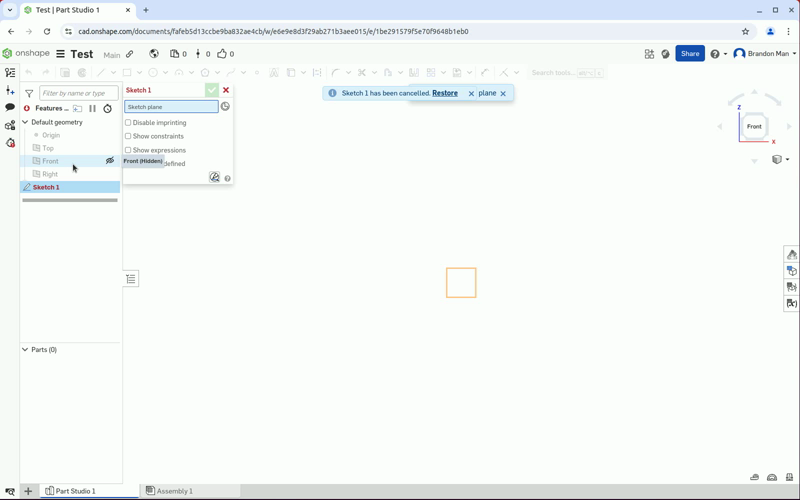
click(73, 163)
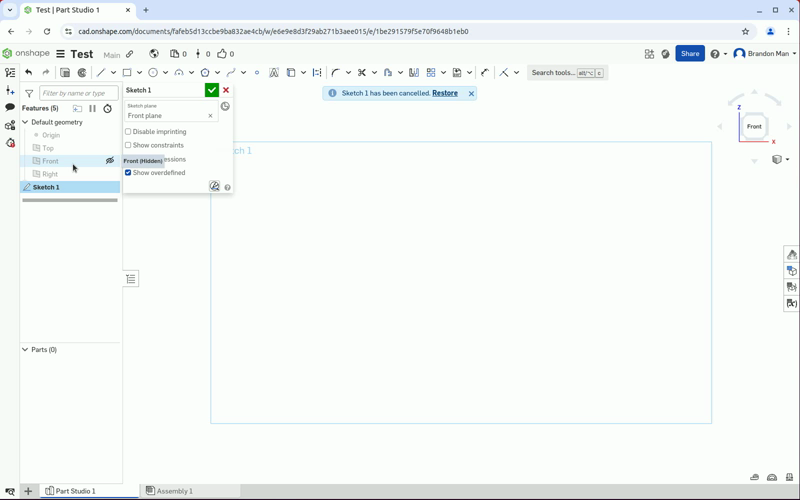
mouse_move(73, 352)
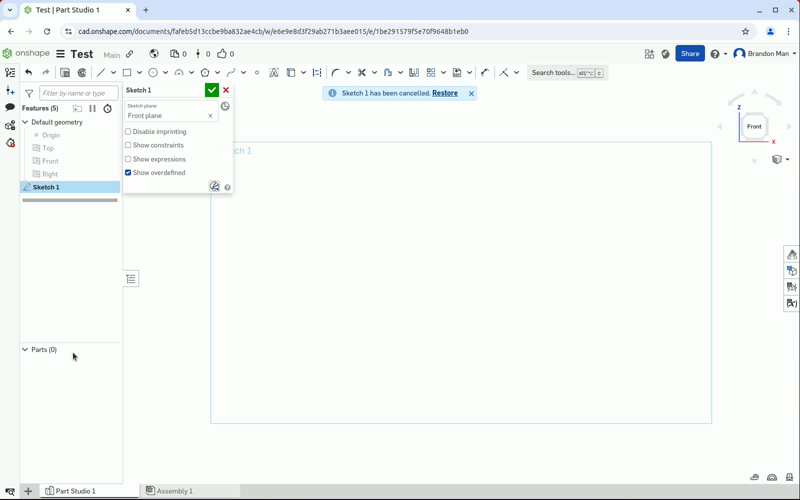
key(y)
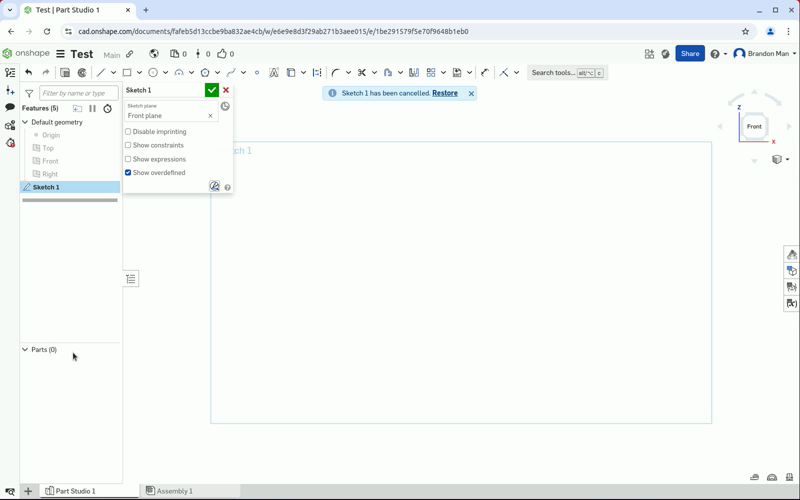
key(l)
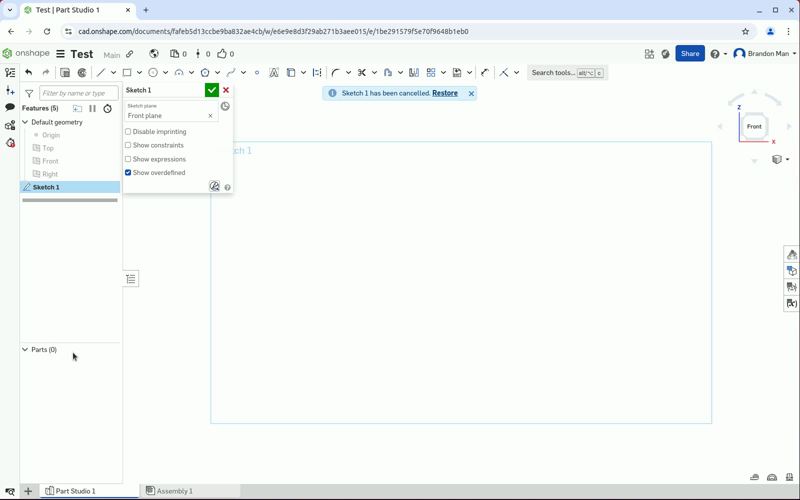
key_down(shift)
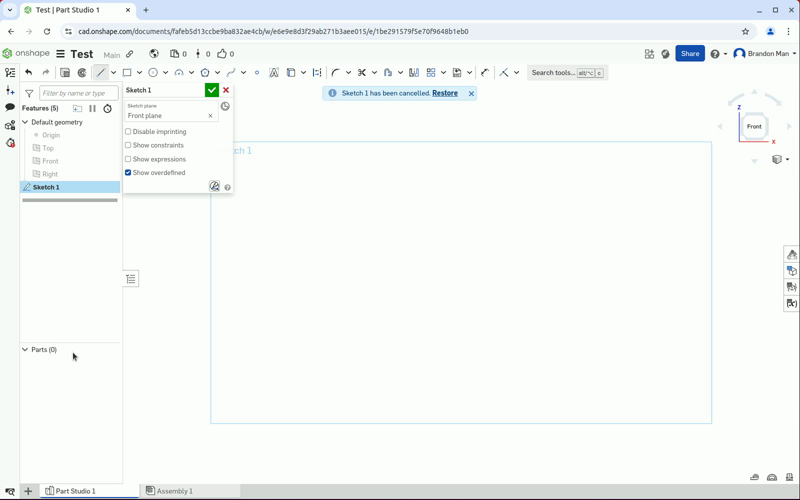
mouse_move(348, 339)
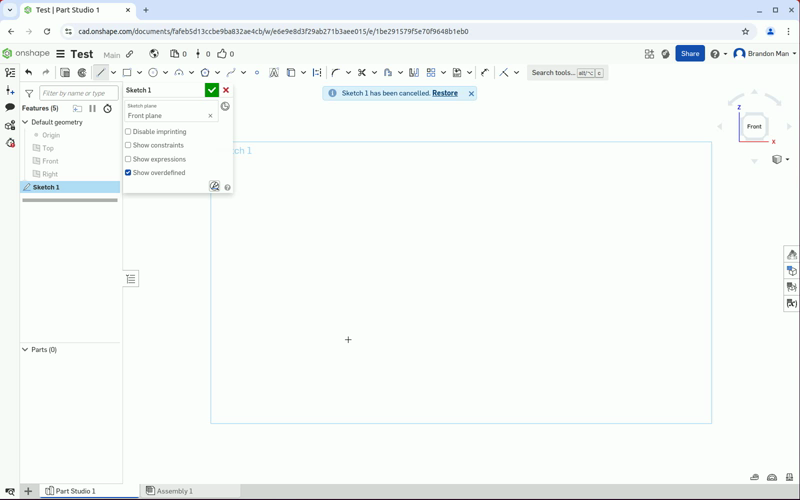
click(348, 339)
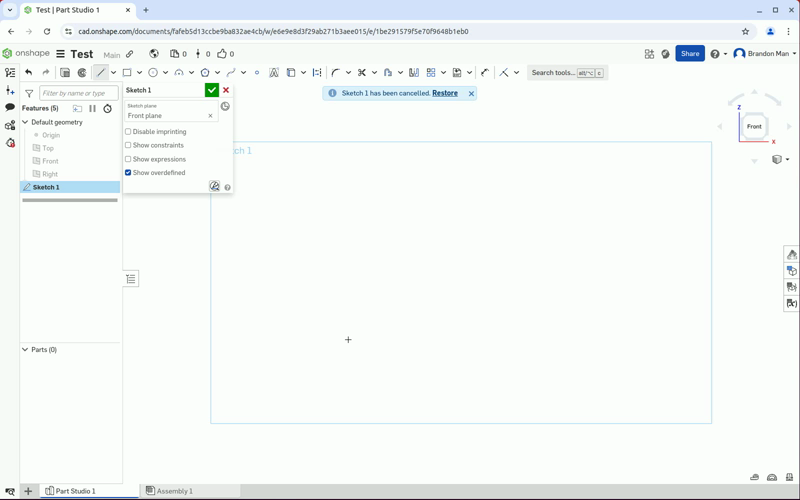
key_up(shift)
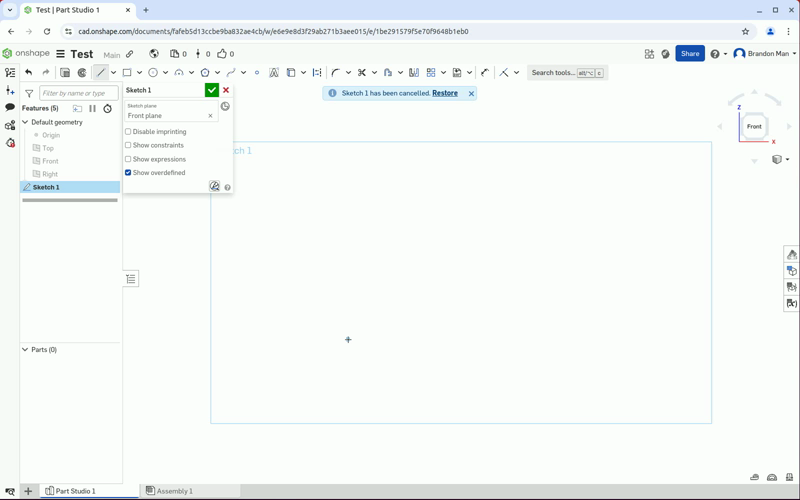
key_down(shift)
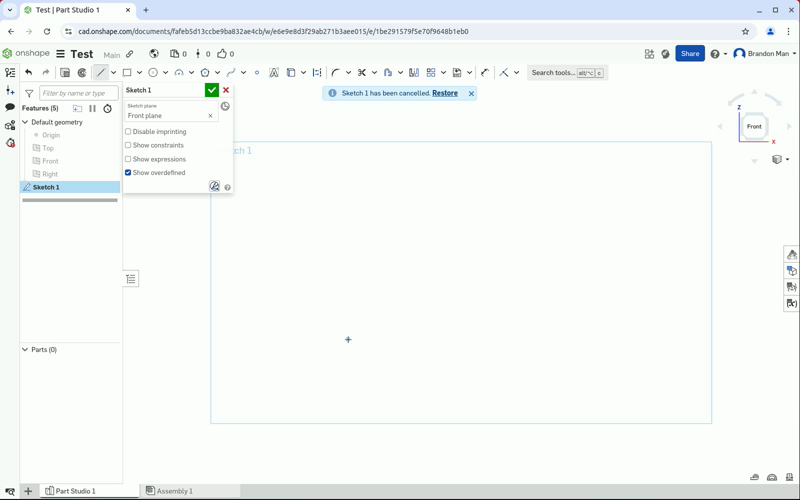
mouse_move(541, 339)
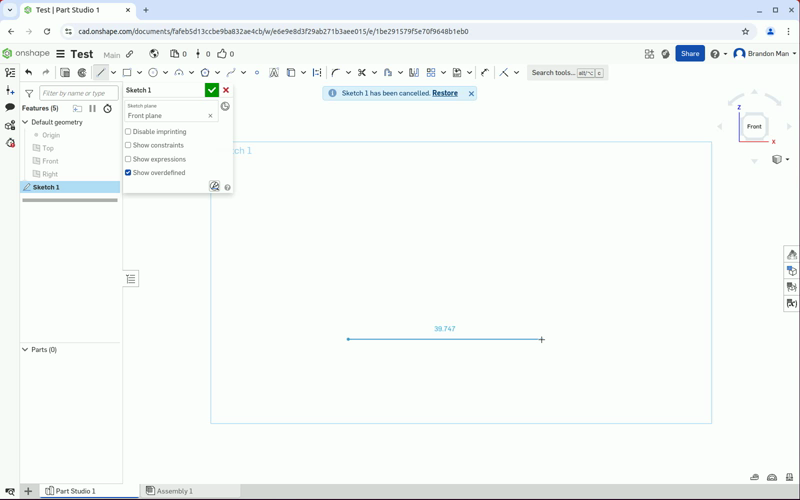
click(541, 339)
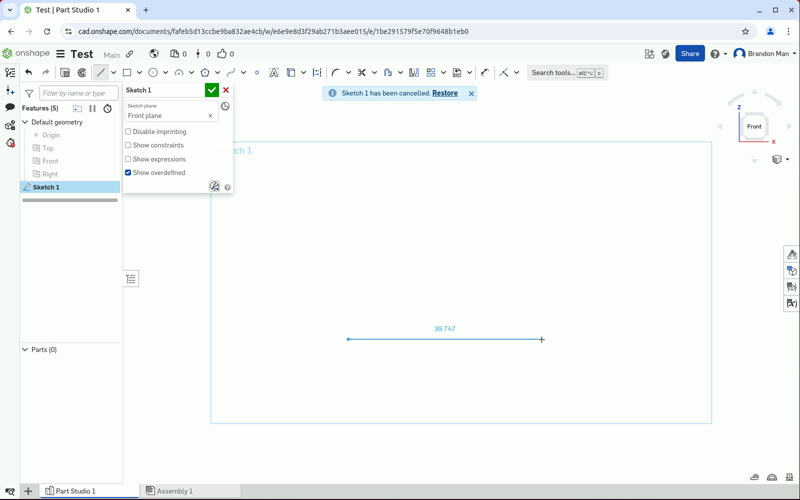
key_up(shift)
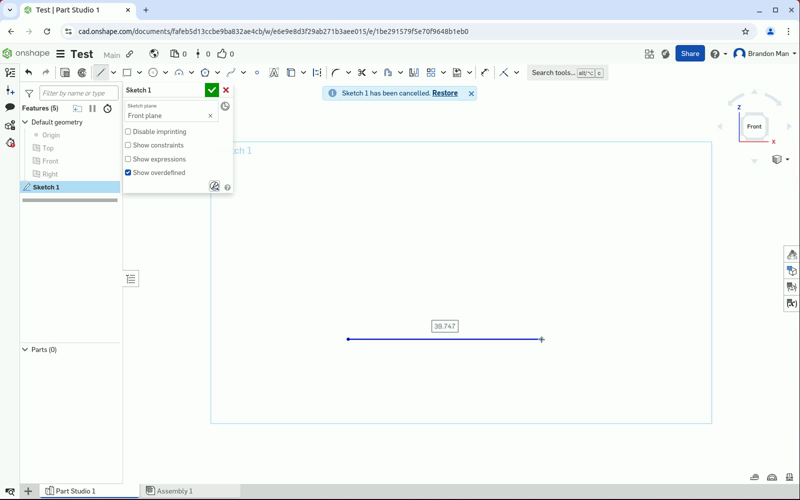
key_down(shift)
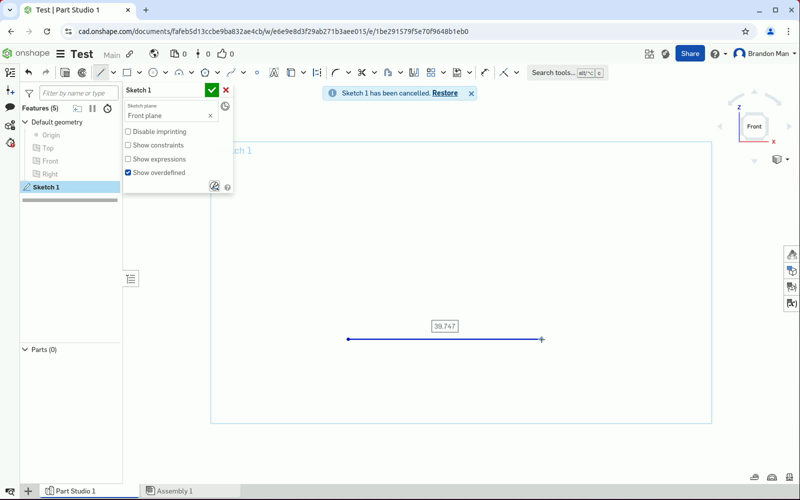
mouse_move(541, 263)
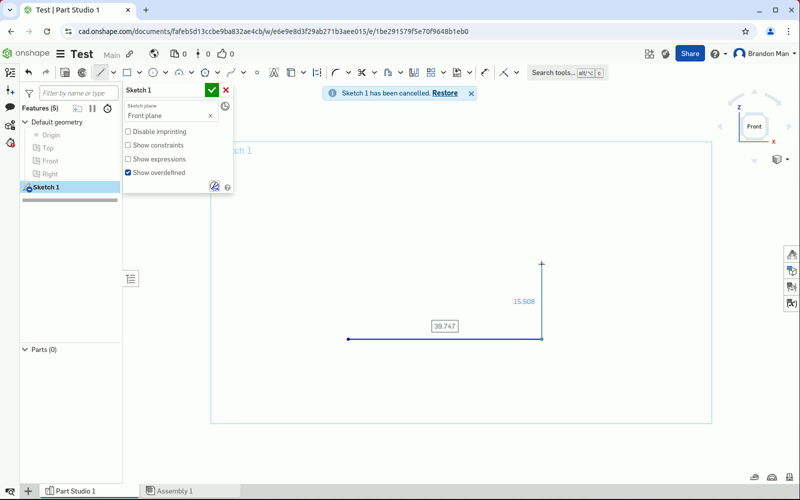
click(541, 263)
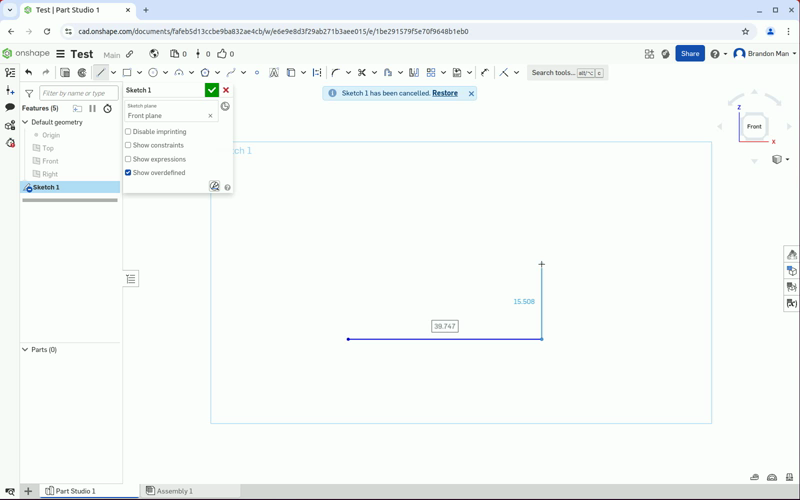
key_up(shift)
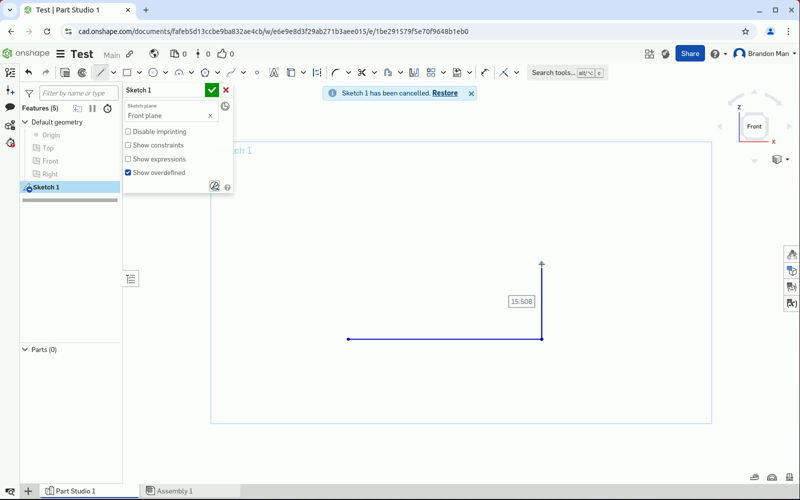
key_down(shift)
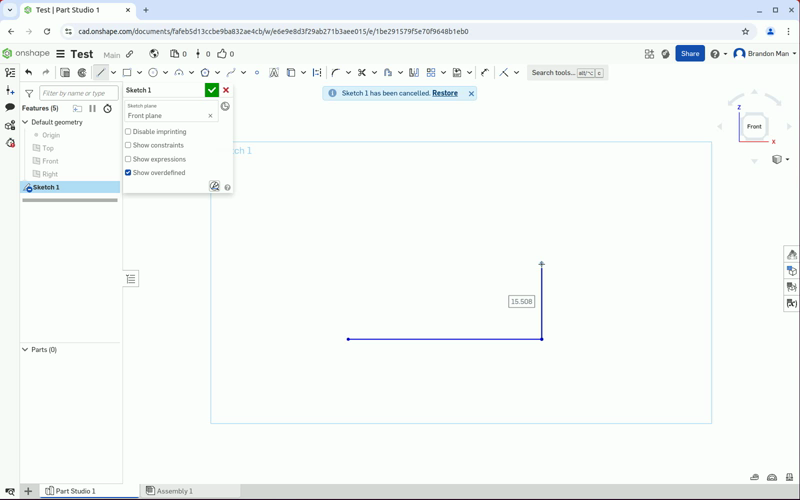
mouse_move(571, 263)
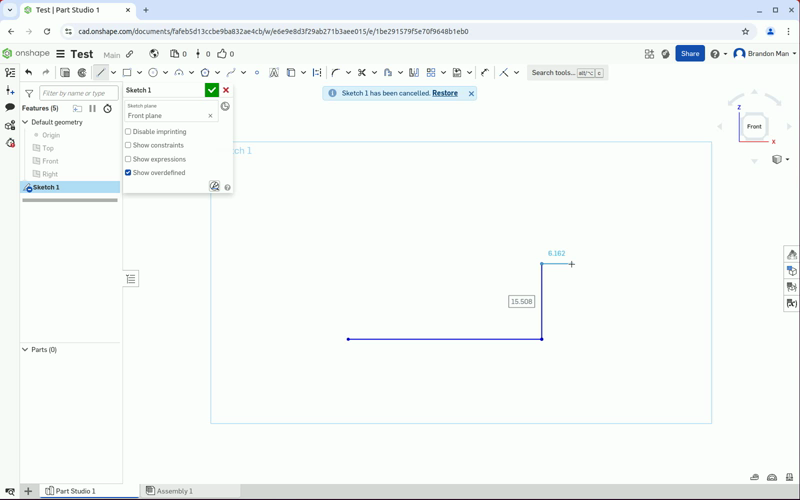
mouse_move(572, 263)
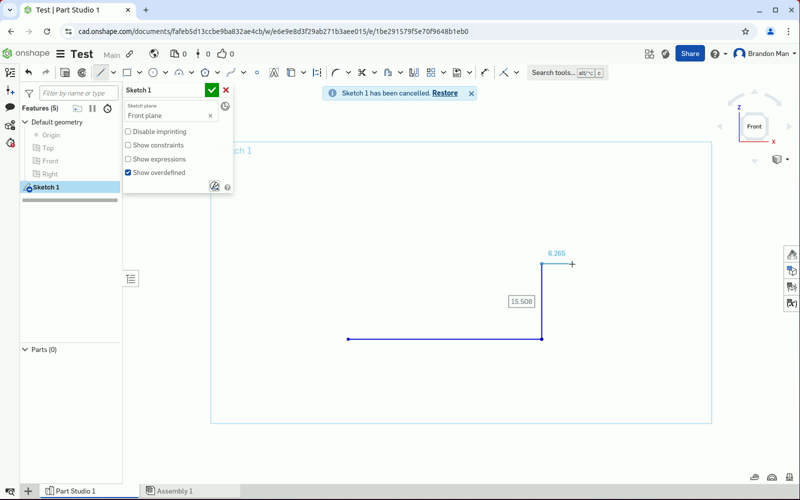
click(572, 263)
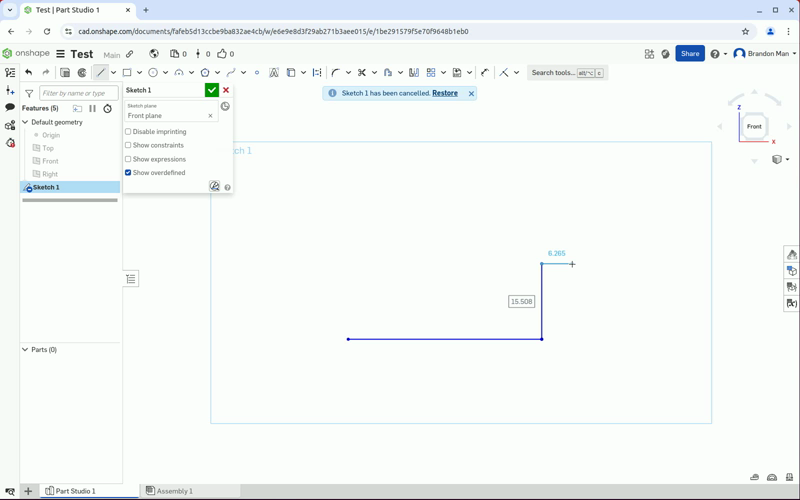
key_up(shift)
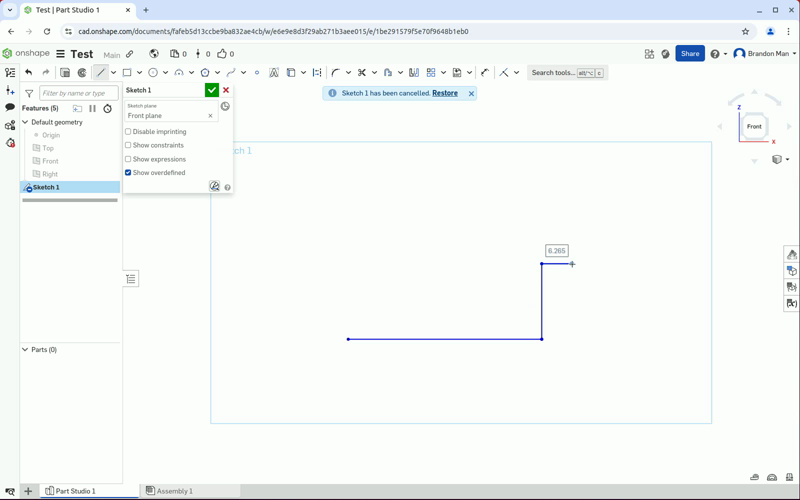
key_down(shift)
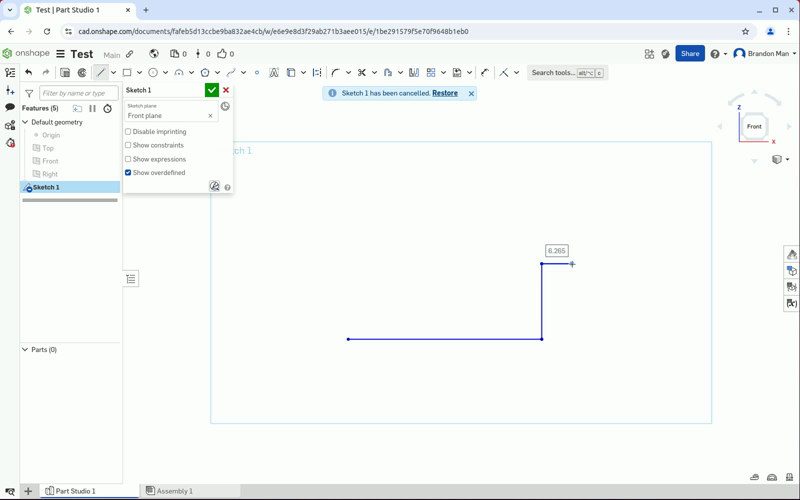
mouse_move(589, 263)
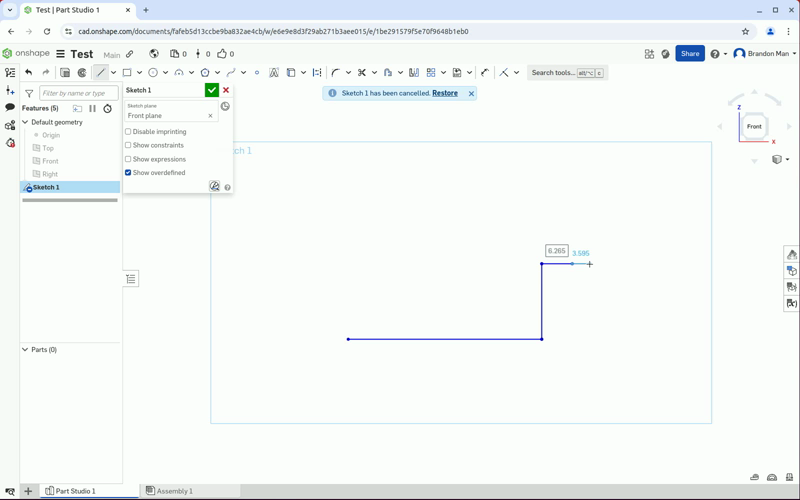
mouse_move(572, 226)
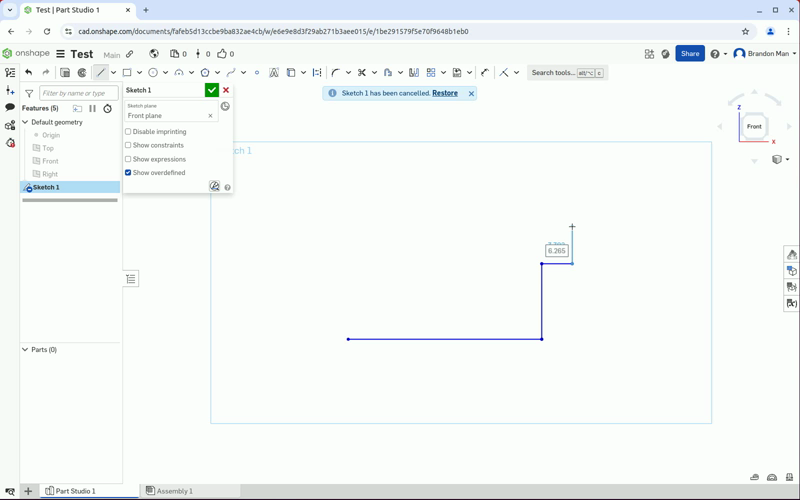
click(572, 226)
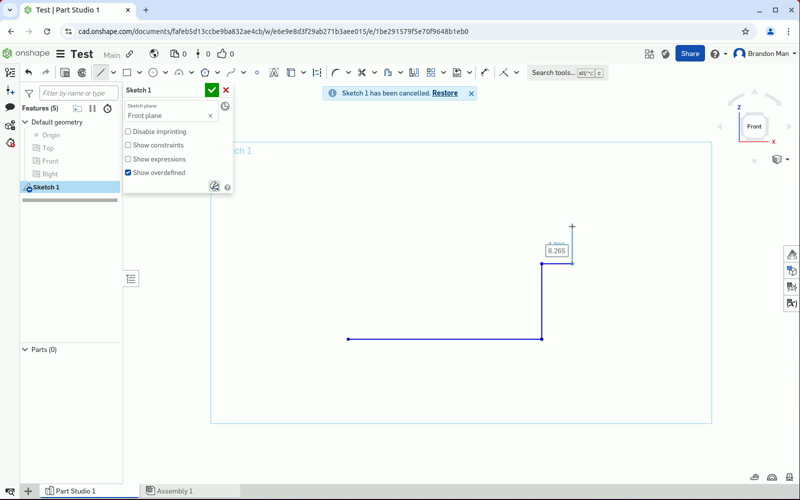
key_up(shift)
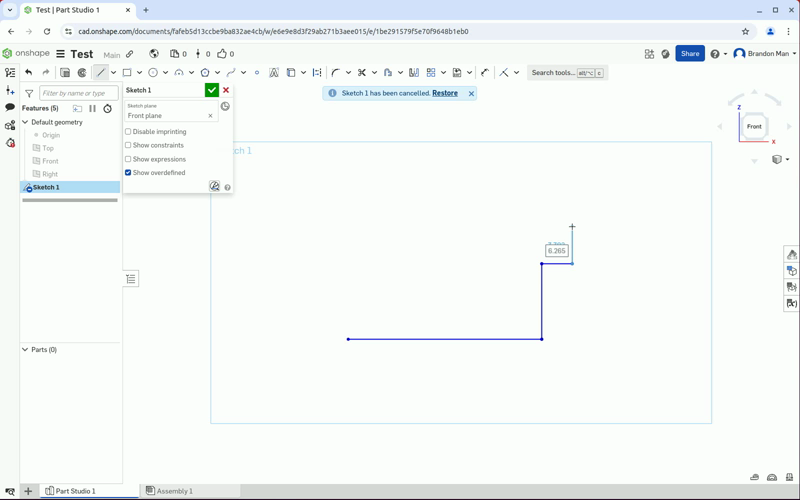
key_down(shift)
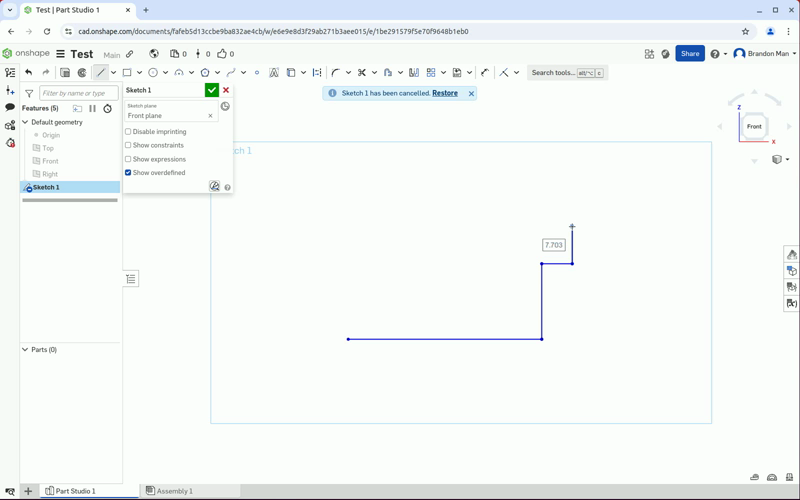
mouse_move(348, 226)
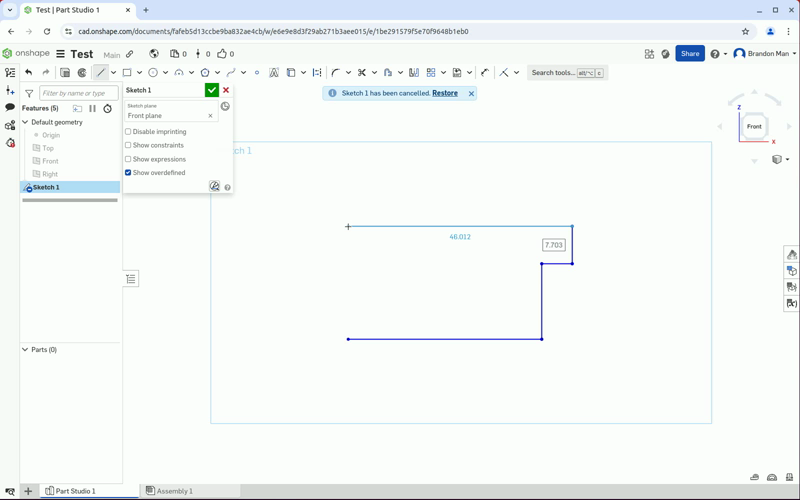
click(348, 226)
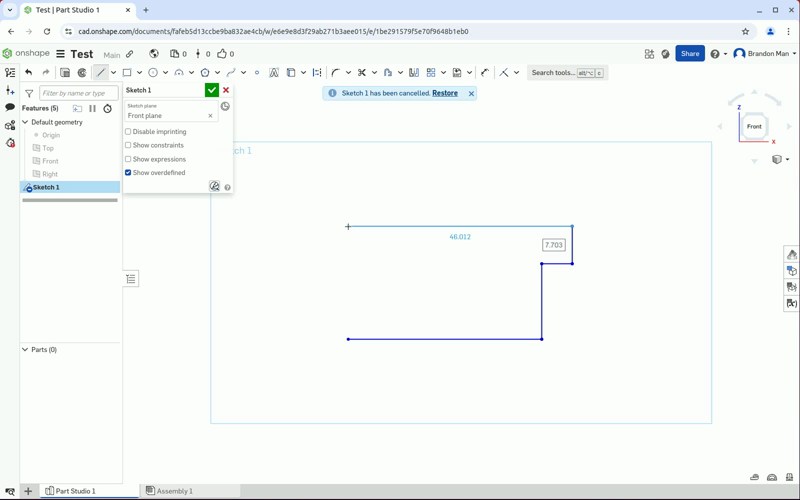
key_up(shift)
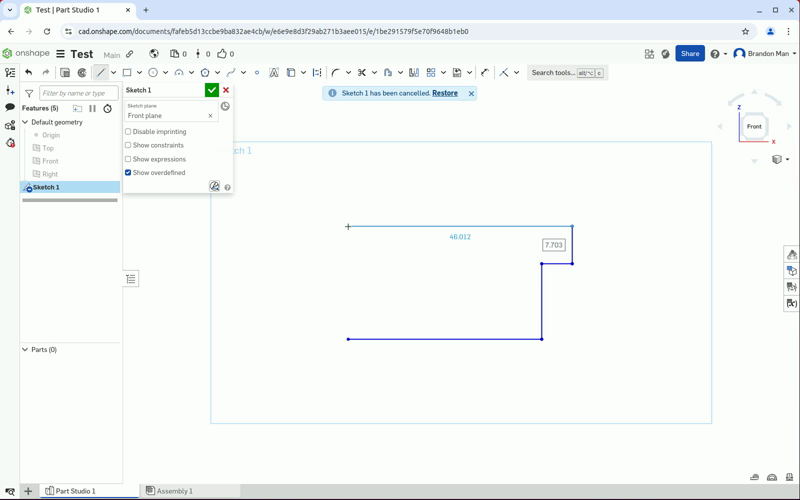
key_down(shift)
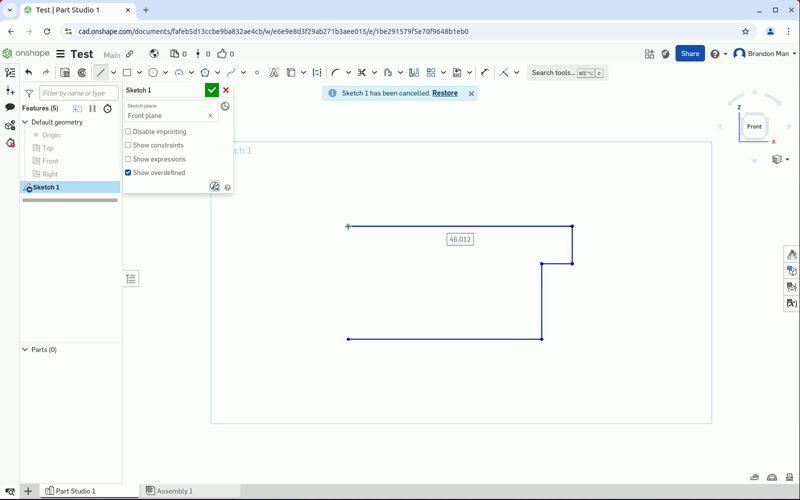
mouse_move(348, 339)
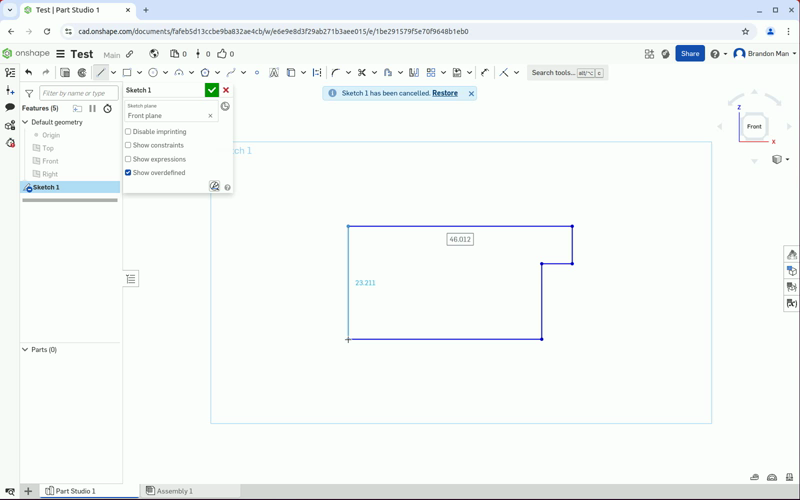
key_up(shift)
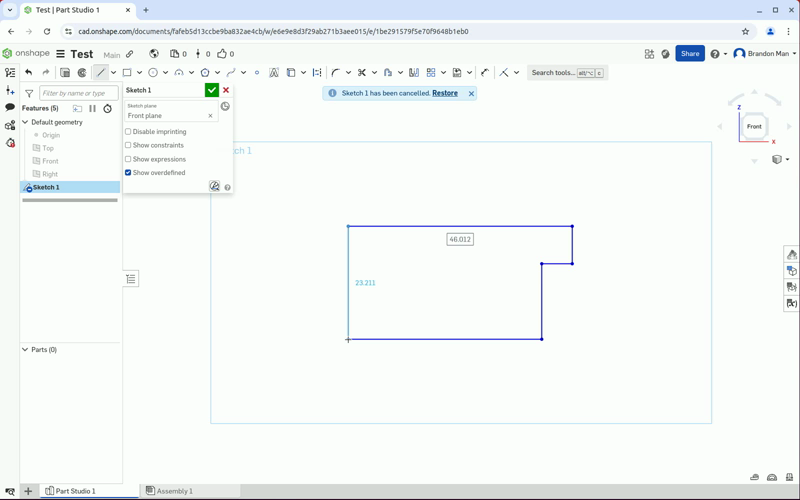
click(348, 339)
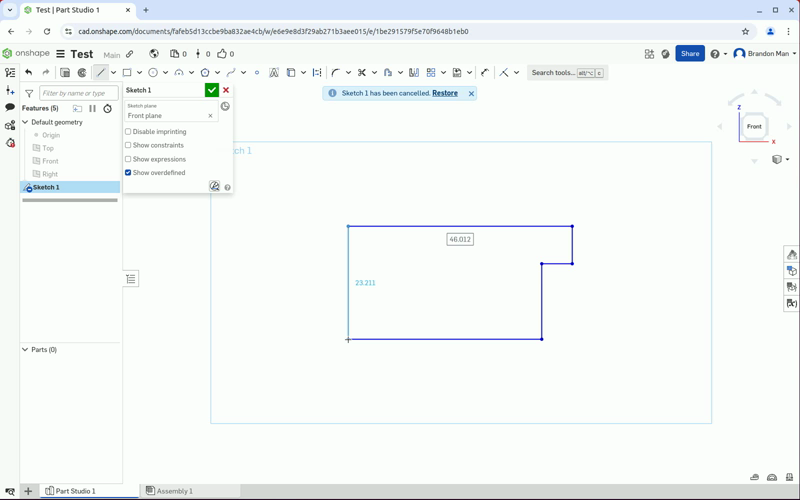
key(esc)
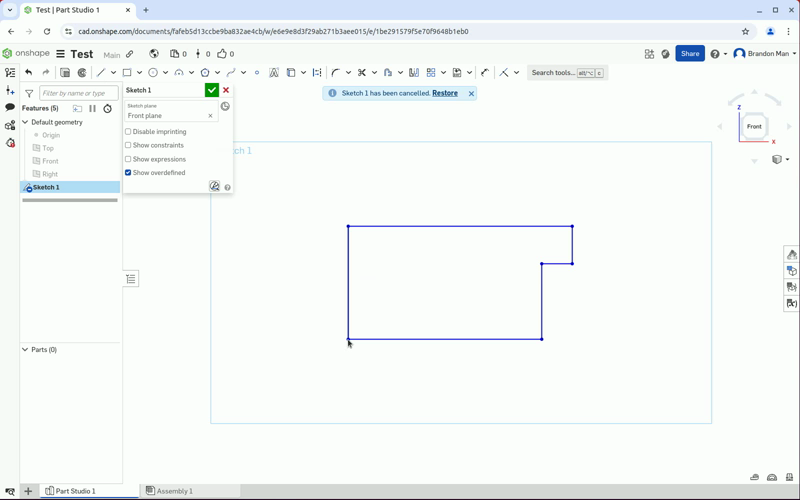
key(c)
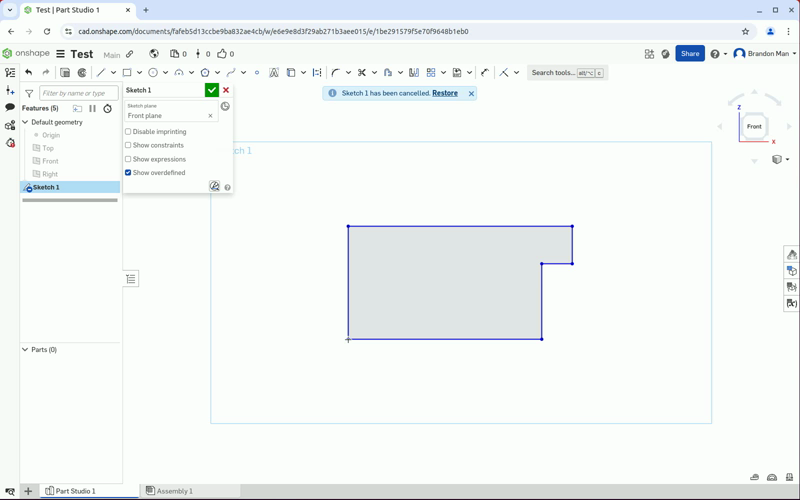
key_down(shift)
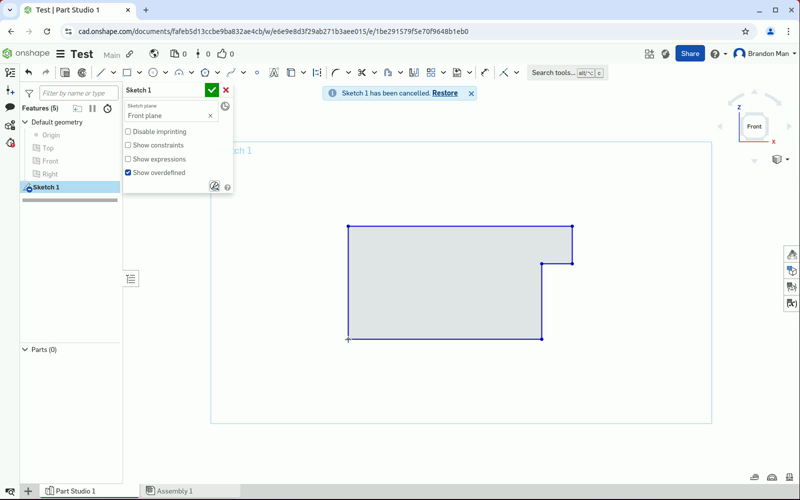
mouse_move(461, 282)
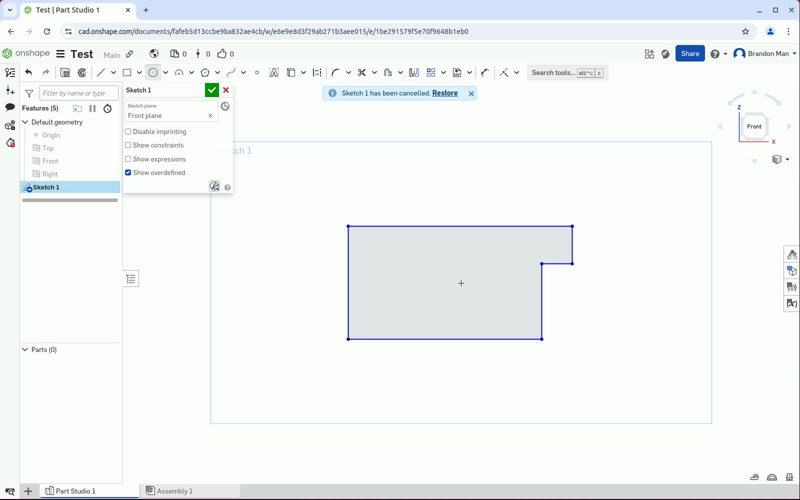
click(461, 282)
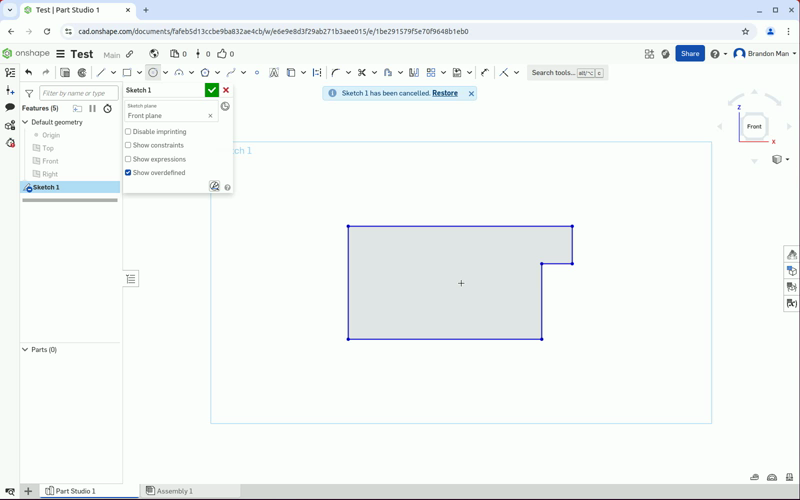
key_up(shift)
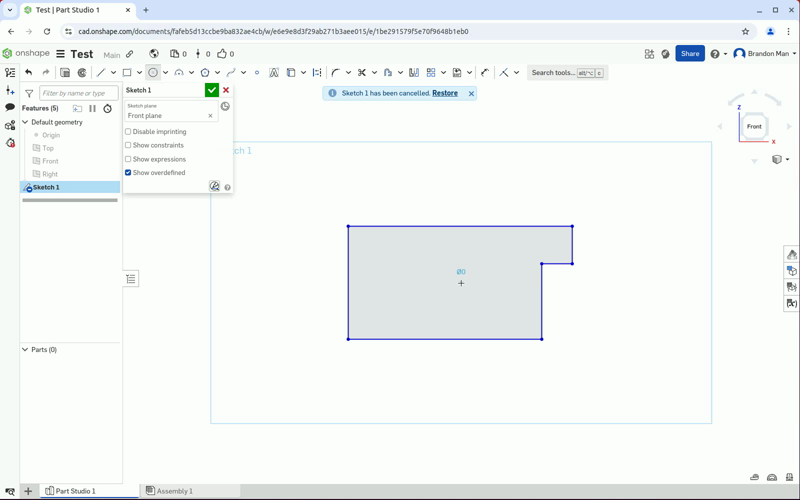
mouse_move(482, 282)
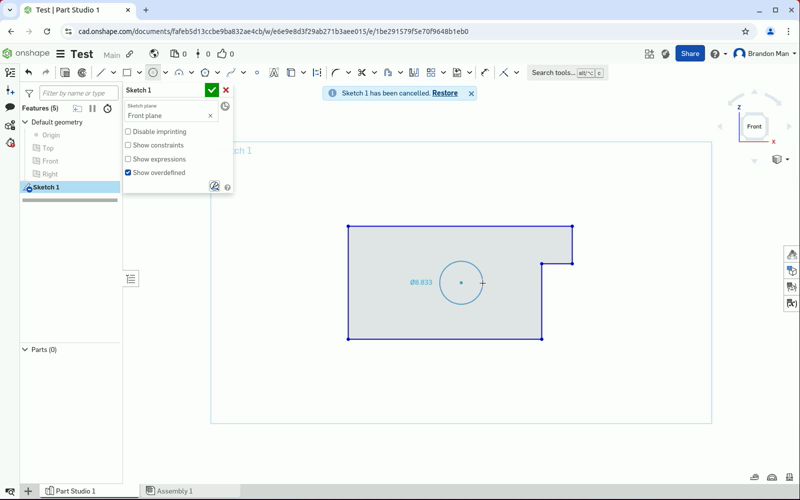
click(482, 282)
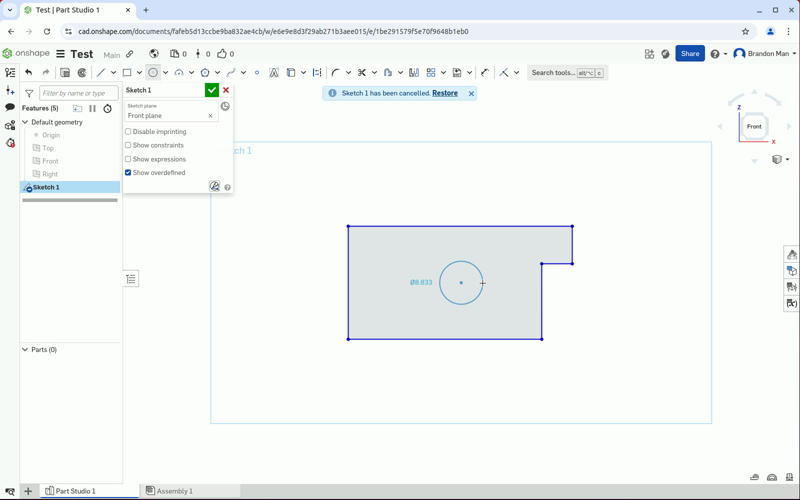
key(esc)
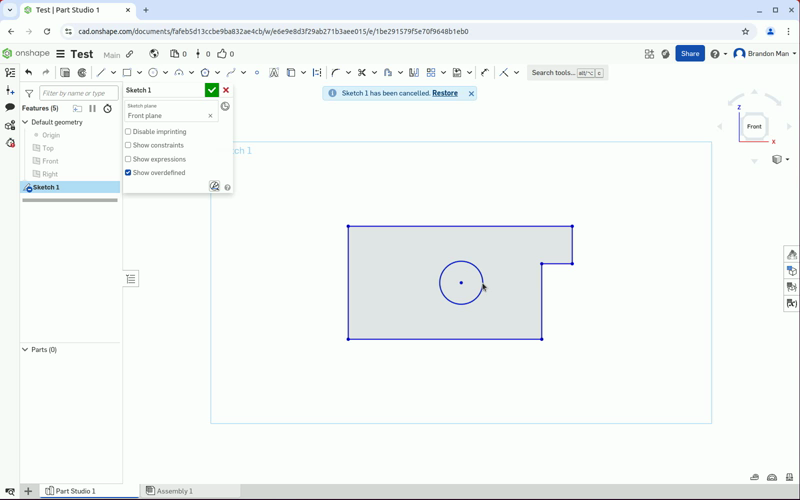
mouse_move(364, 266)
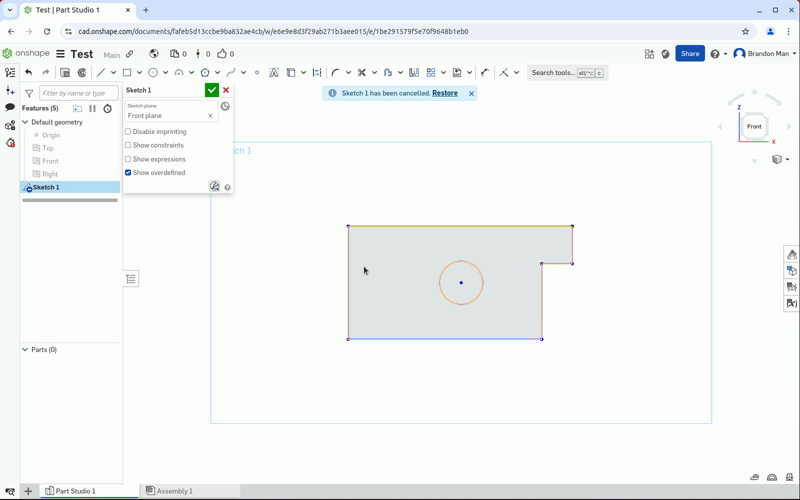
click(364, 266)
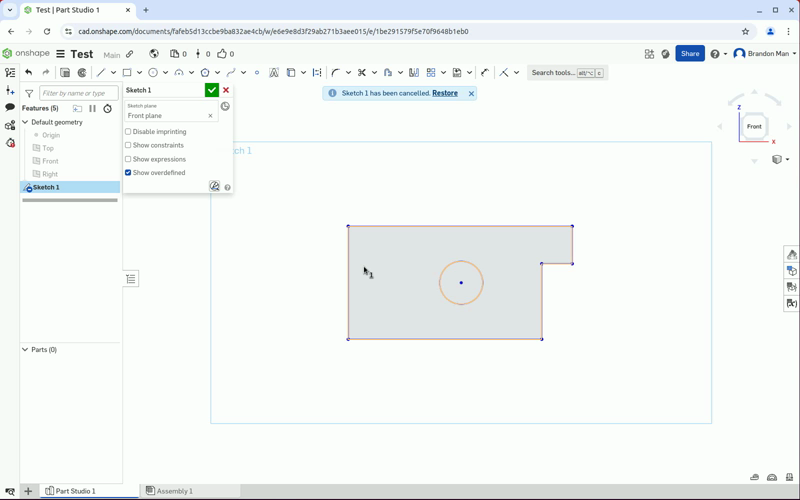
mouse_move(73, 352)
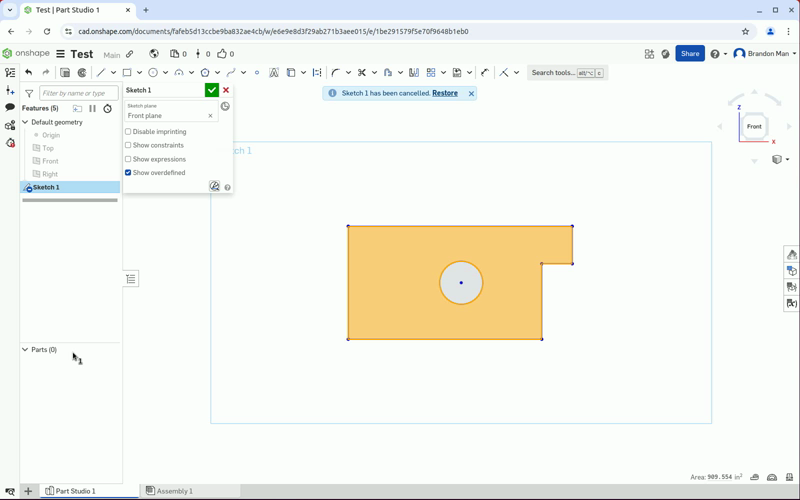
key(shift+y)
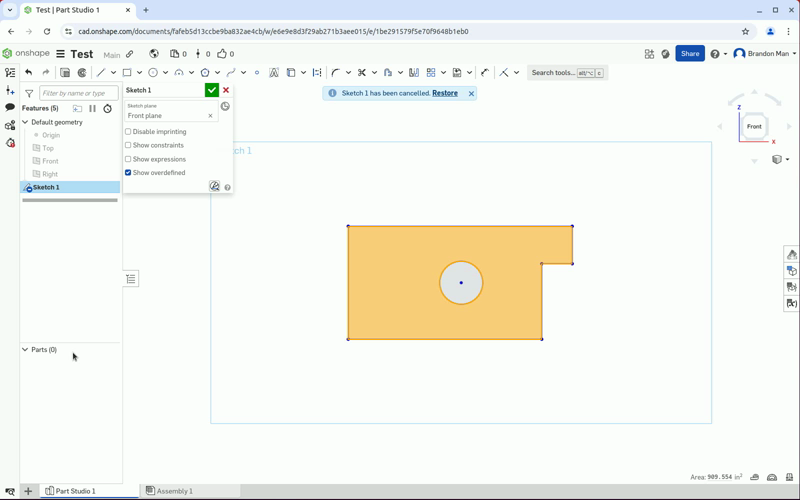
key(shift+e)
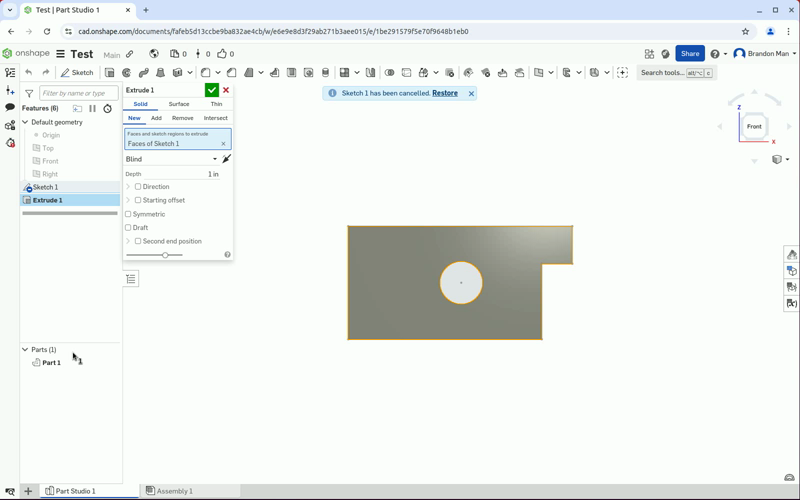
mouse_move(143, 106)
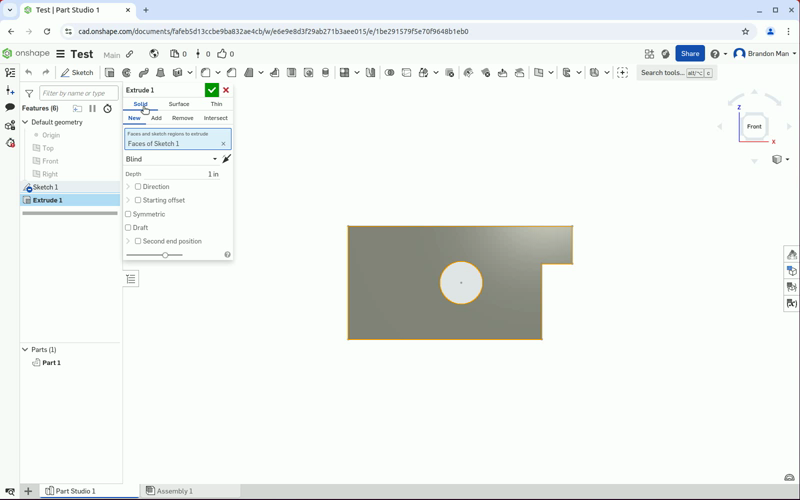
click(143, 106)
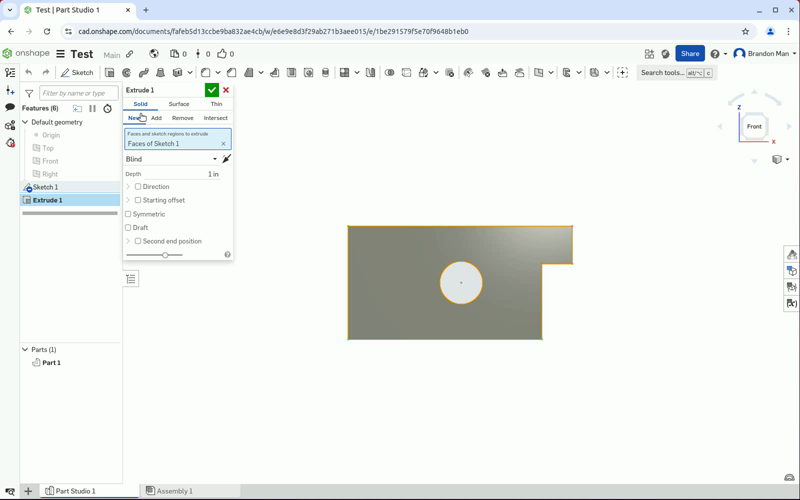
mouse_move(137, 120)
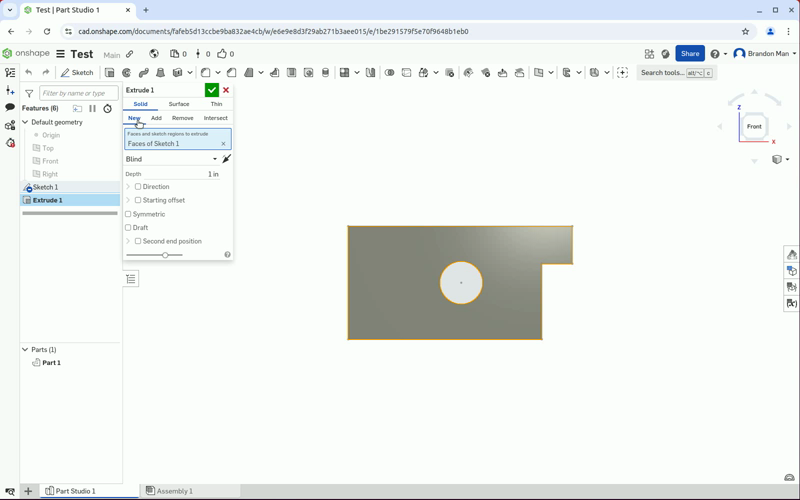
click(137, 120)
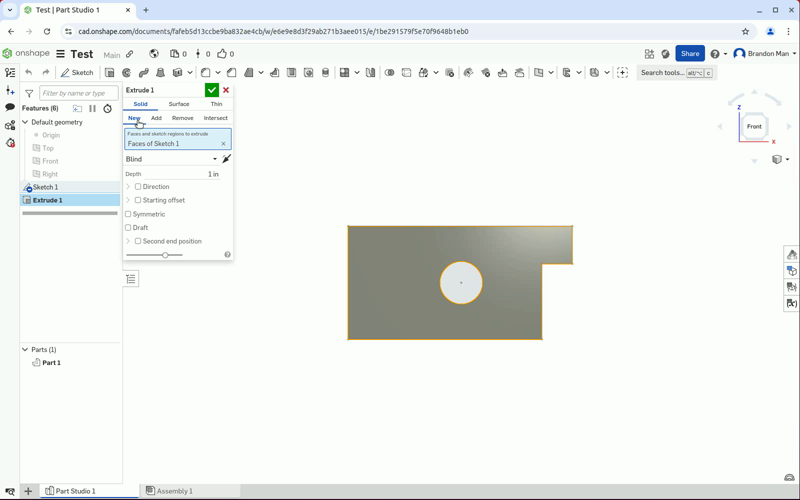
key(tab, 4)
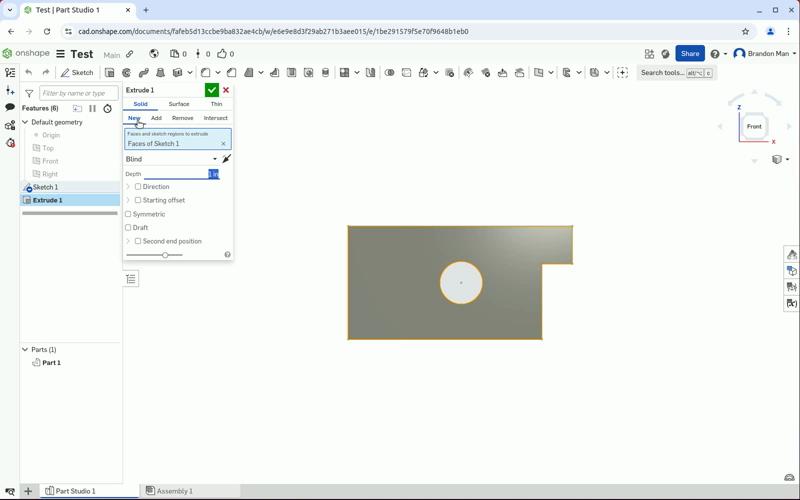
text(7.703)
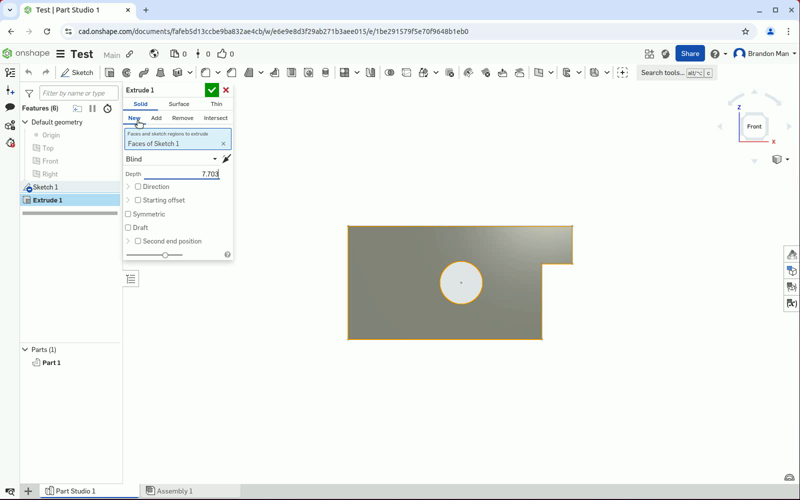
key(enter)
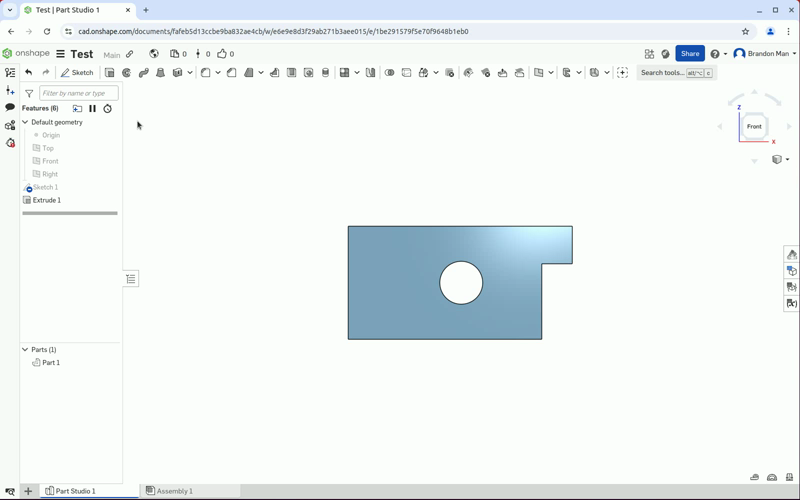
key(shift+h)
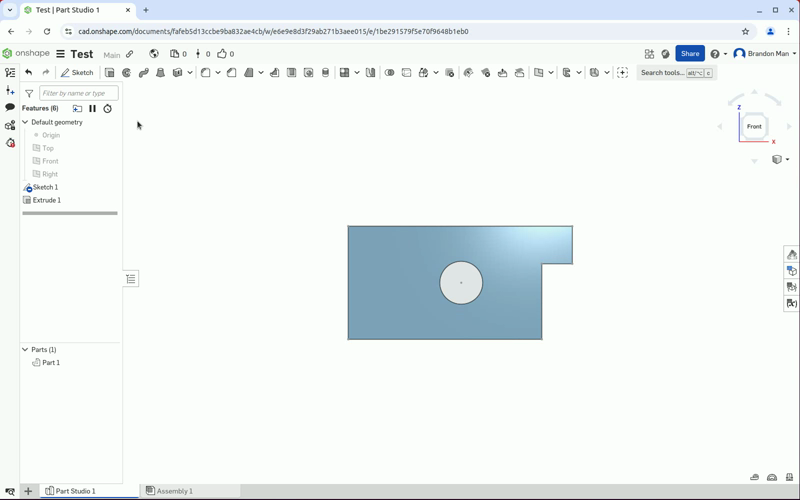
key(shift+h)
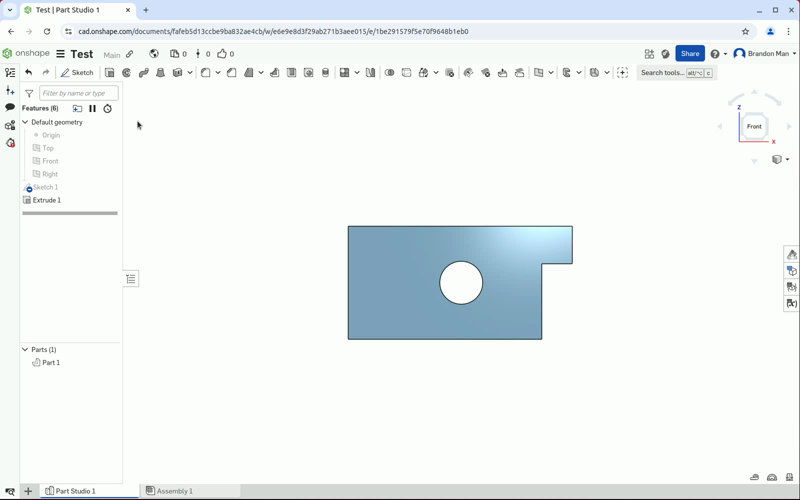
mouse_move(73, 189)
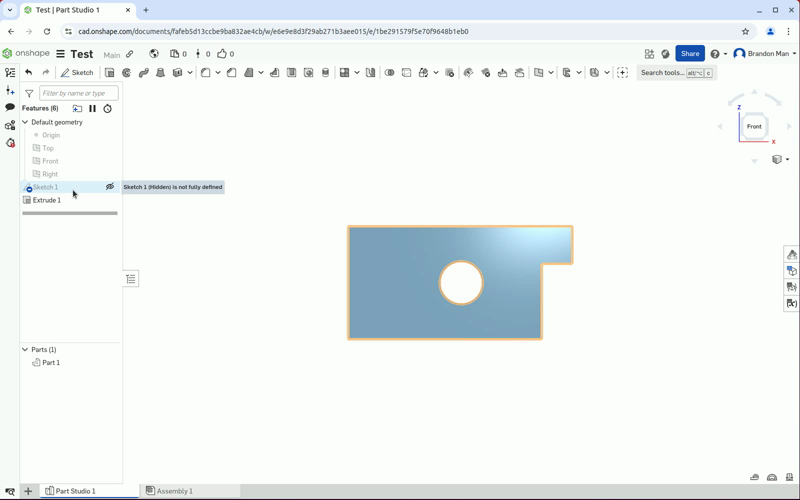
click(73, 189)
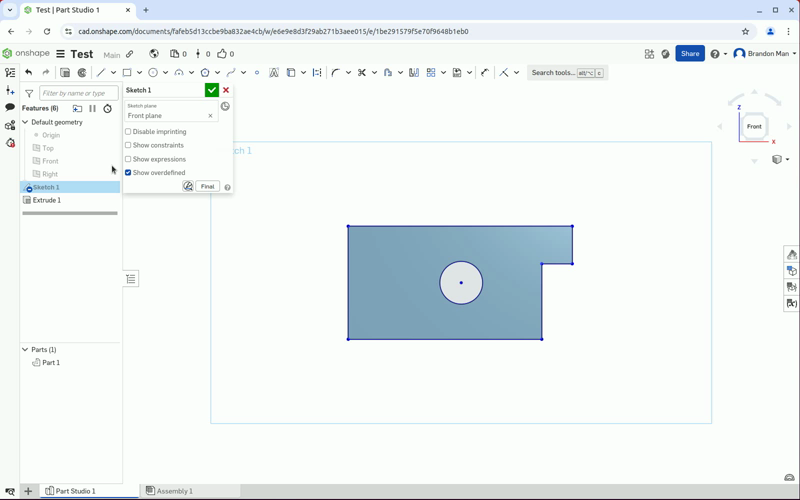
mouse_move(229, 92)
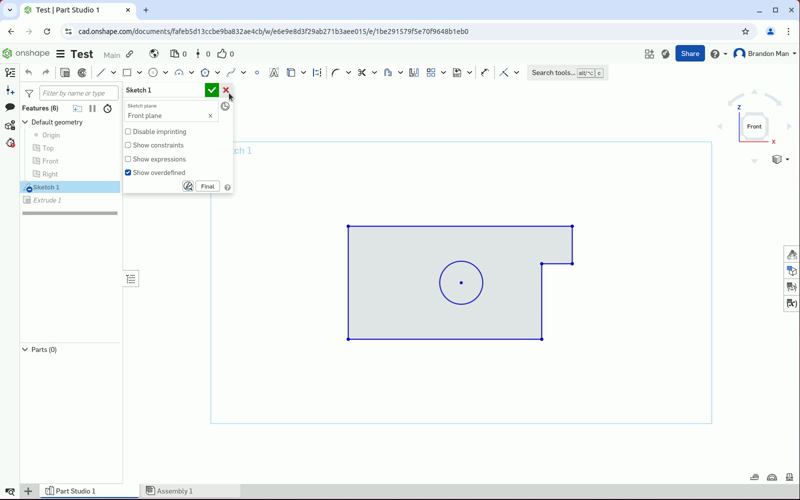
click(229, 92)
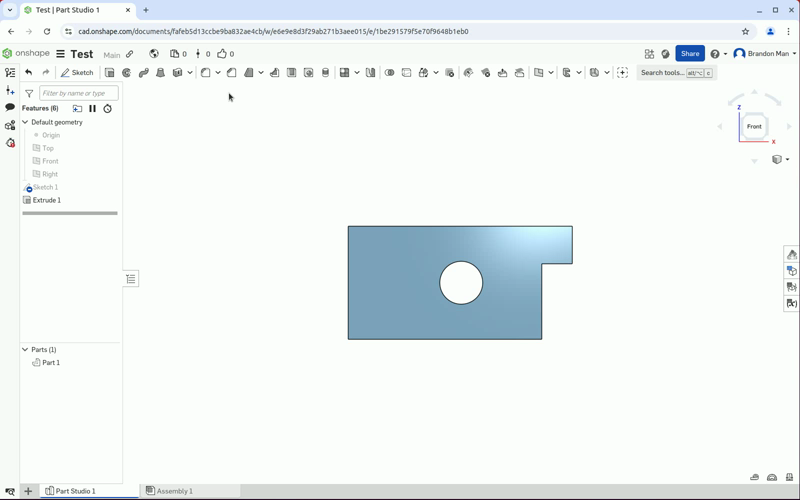
mouse_move(541, 75)
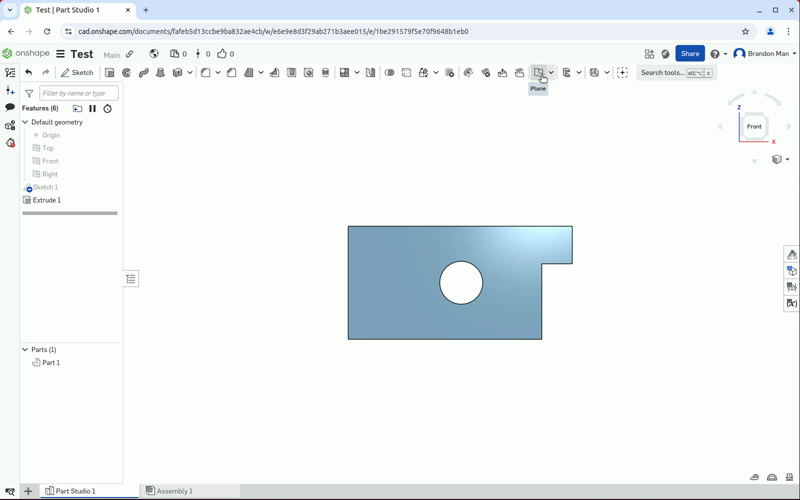
click(541, 75)
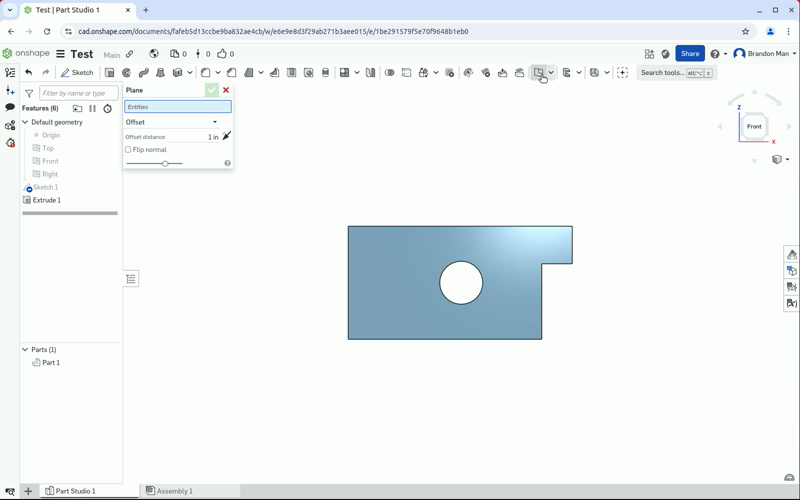
mouse_move(73, 163)
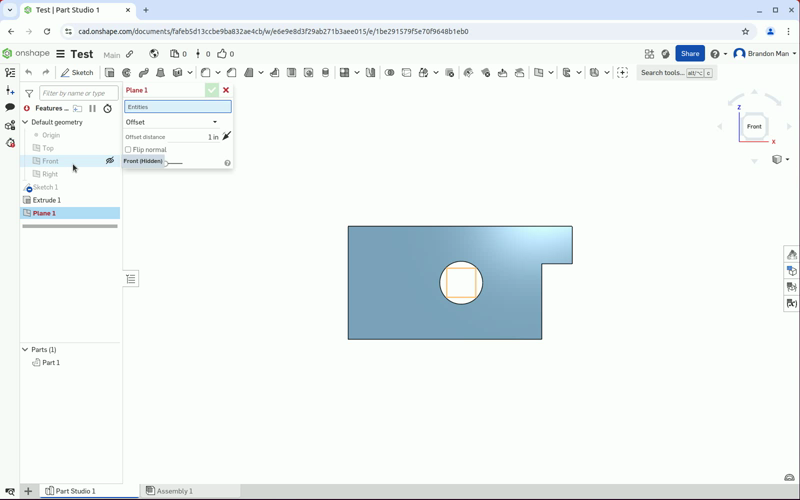
click(73, 163)
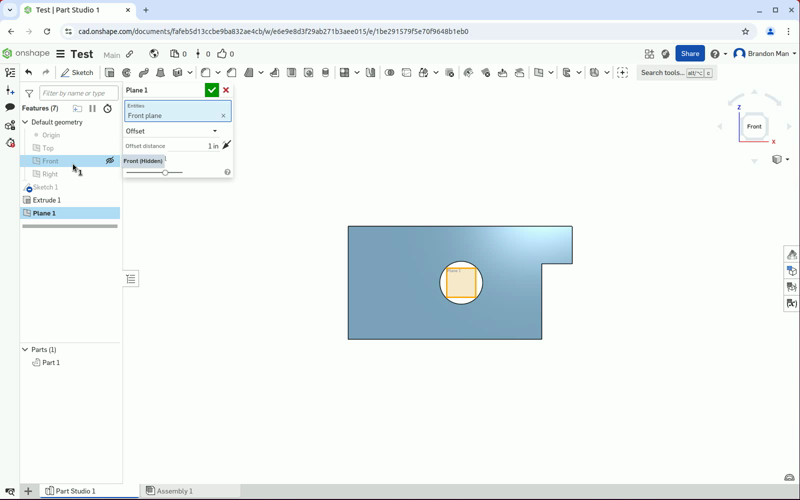
key(tab, 2)
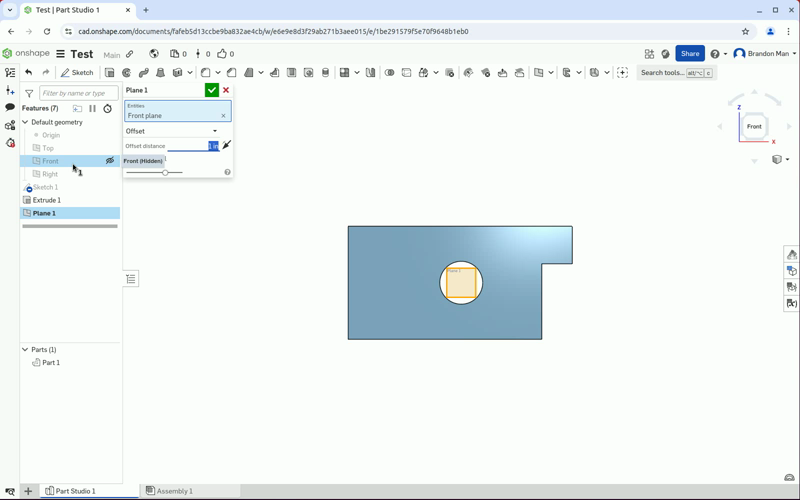
text(7.703)
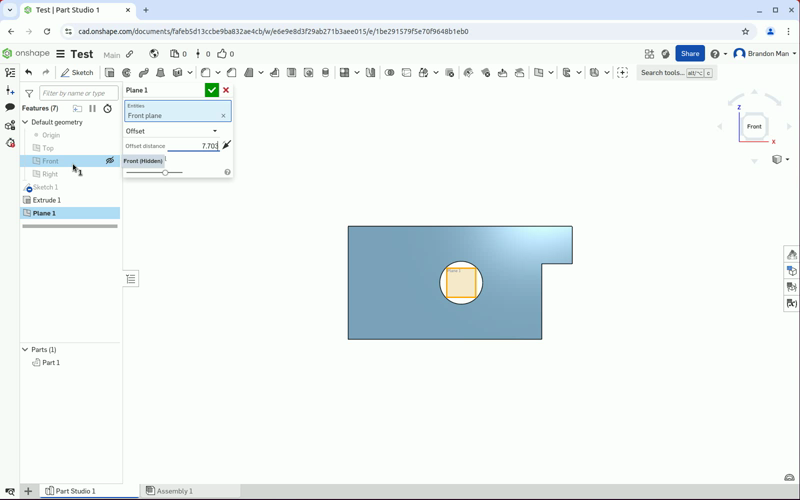
key(enter, 2)
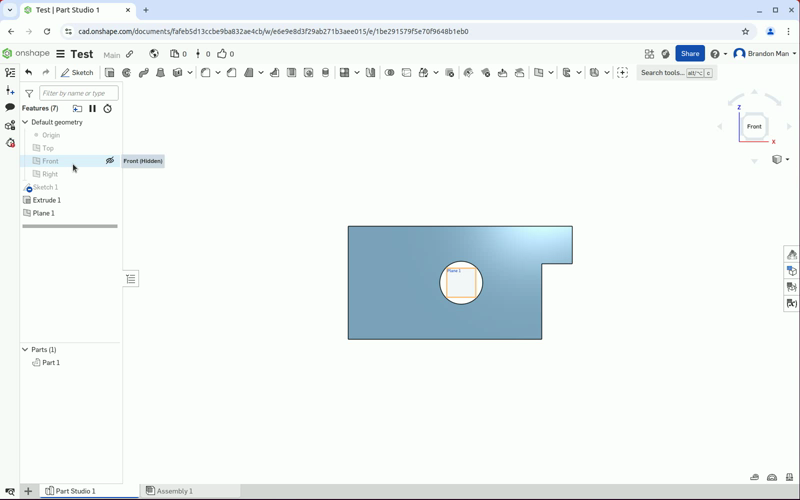
key(shift+s)
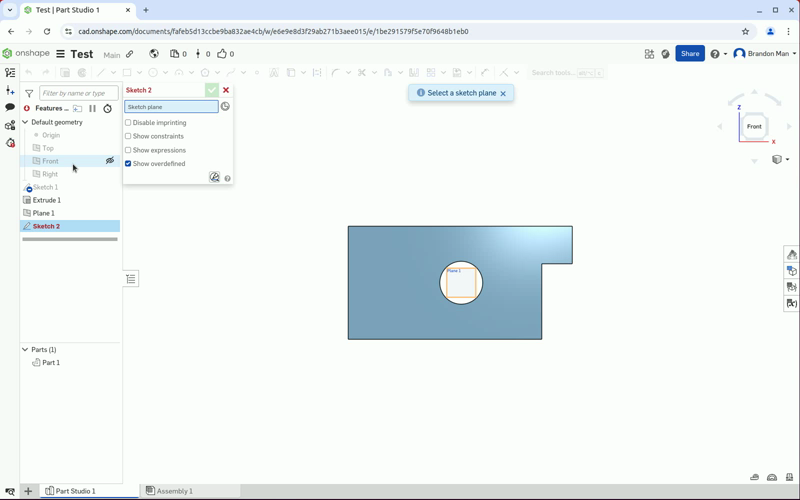
mouse_move(73, 215)
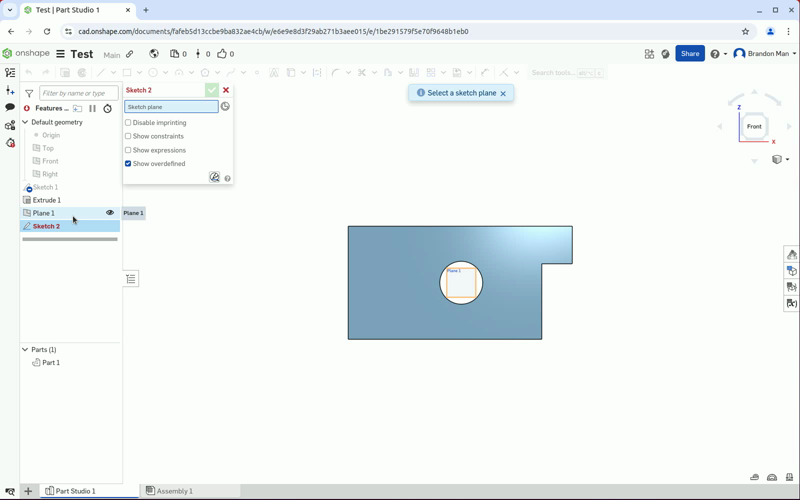
click(73, 215)
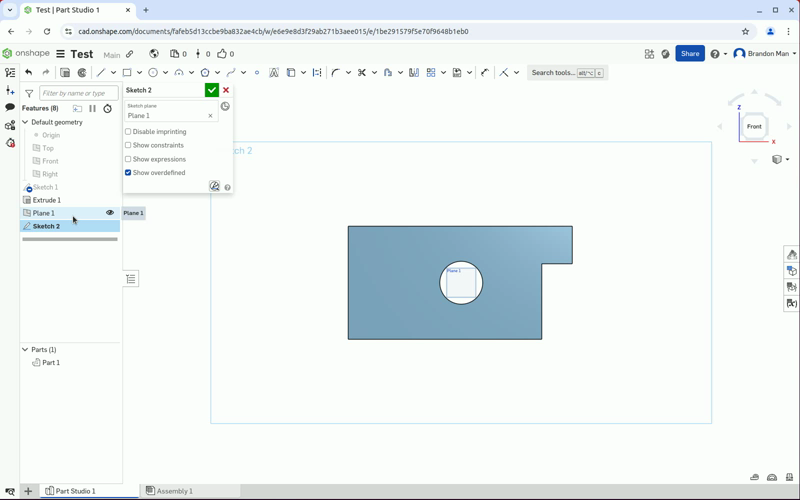
mouse_move(73, 352)
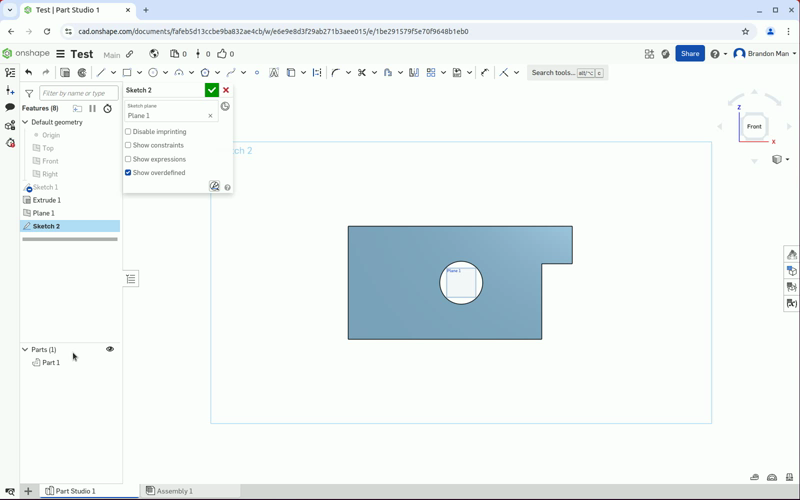
key(y)
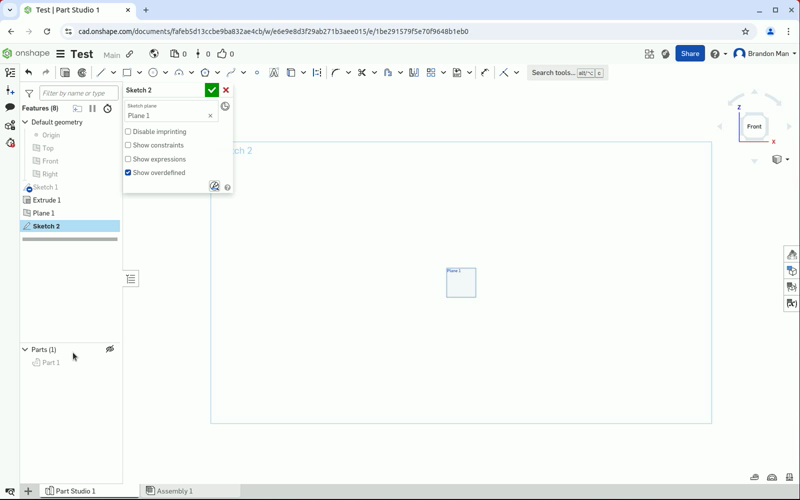
key(l)
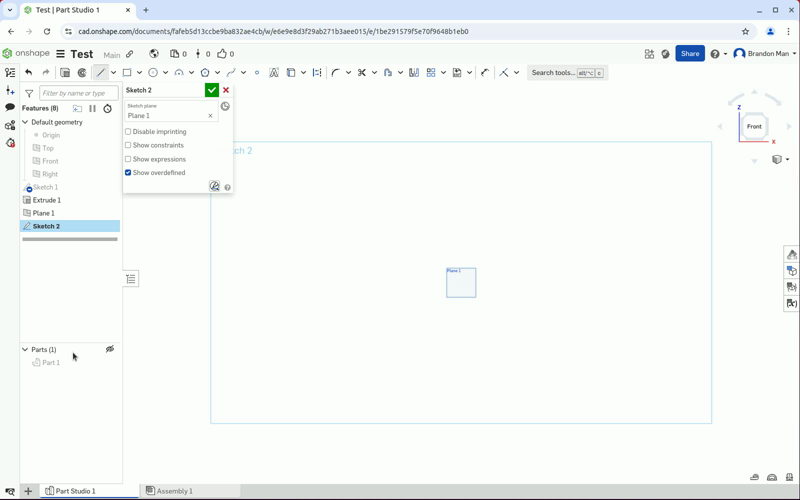
key_down(shift)
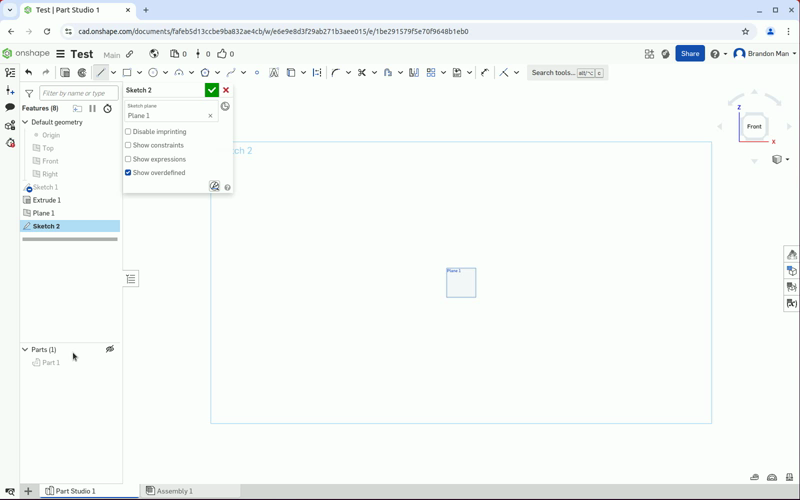
mouse_move(348, 339)
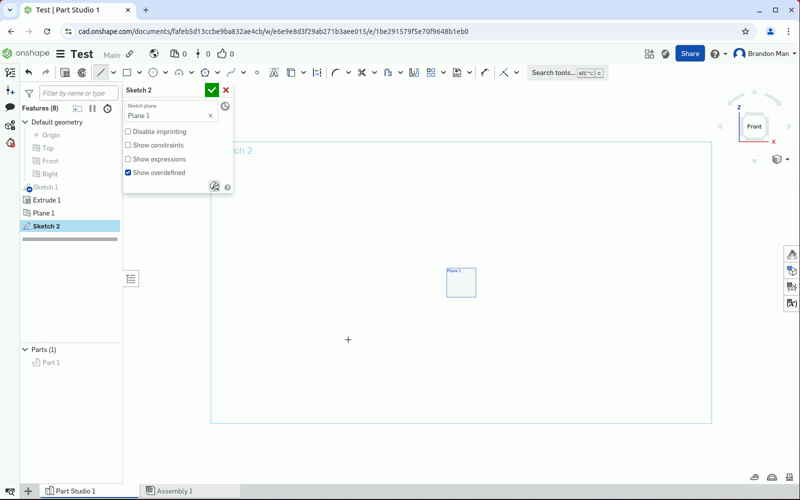
click(348, 339)
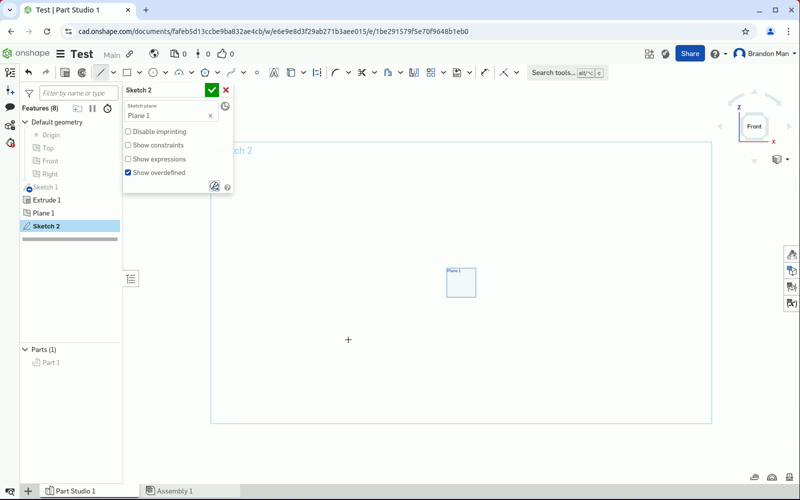
key_up(shift)
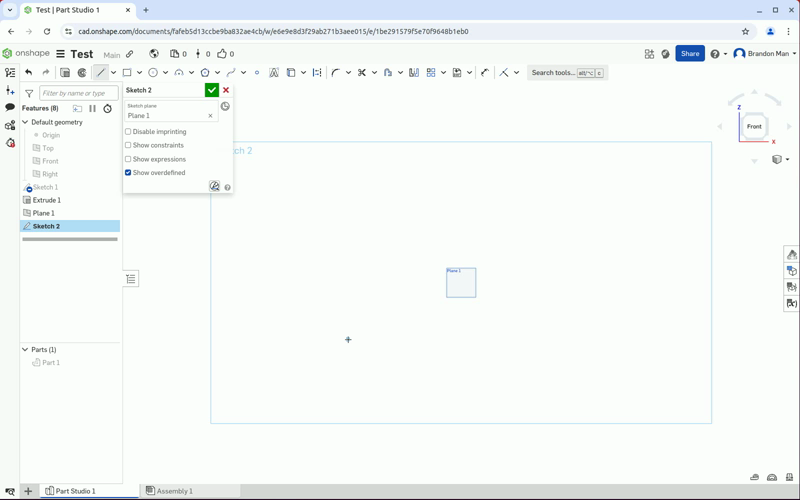
key_down(shift)
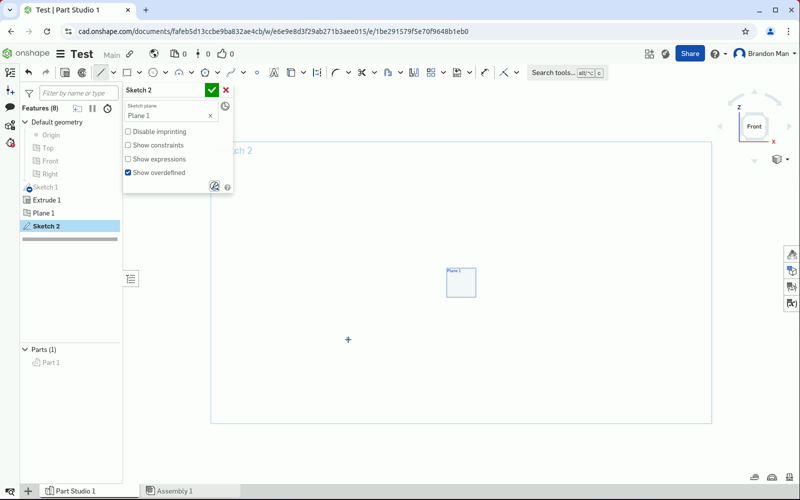
mouse_move(378, 339)
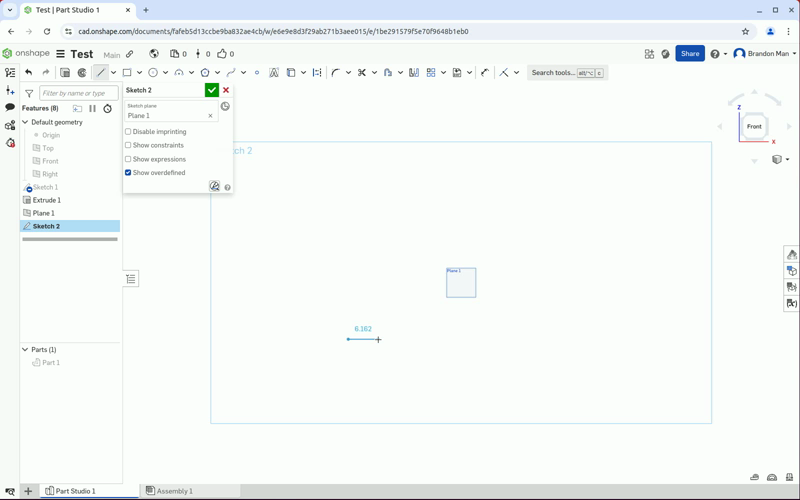
mouse_move(386, 339)
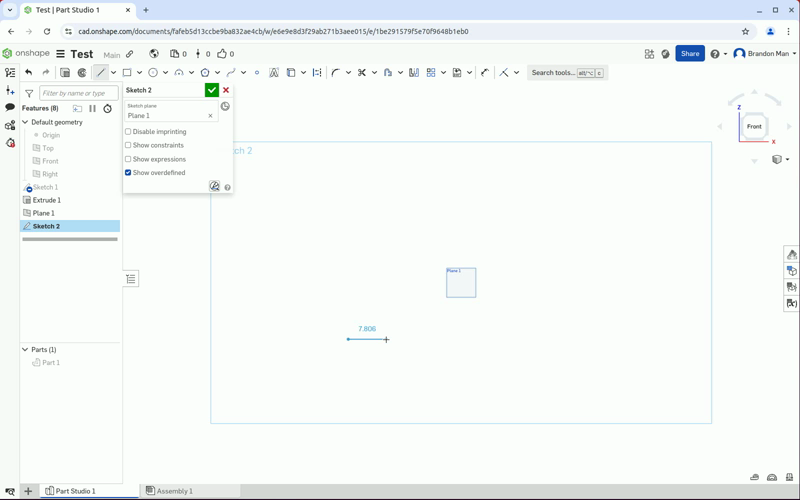
click(386, 339)
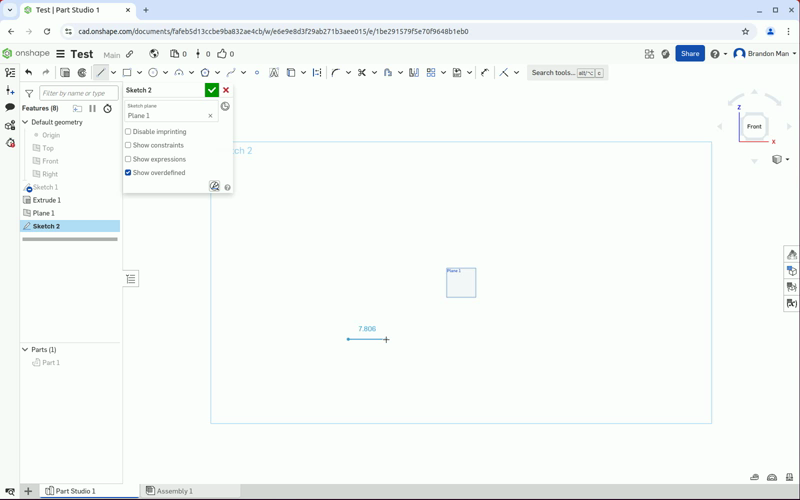
key_up(shift)
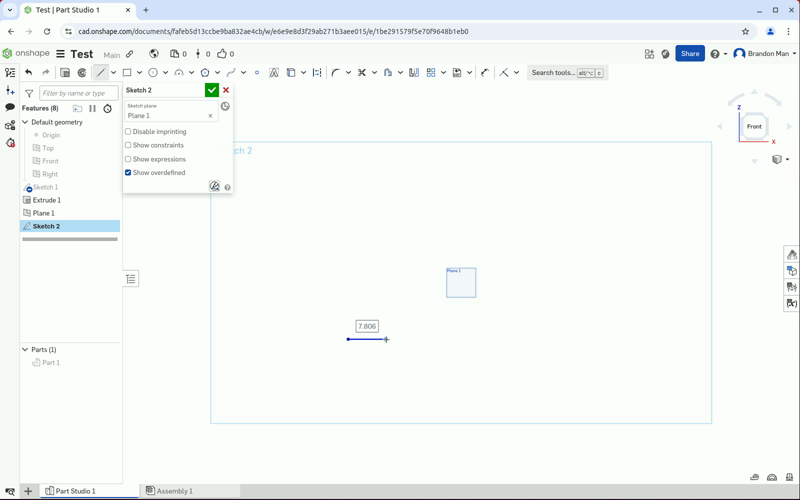
key_down(shift)
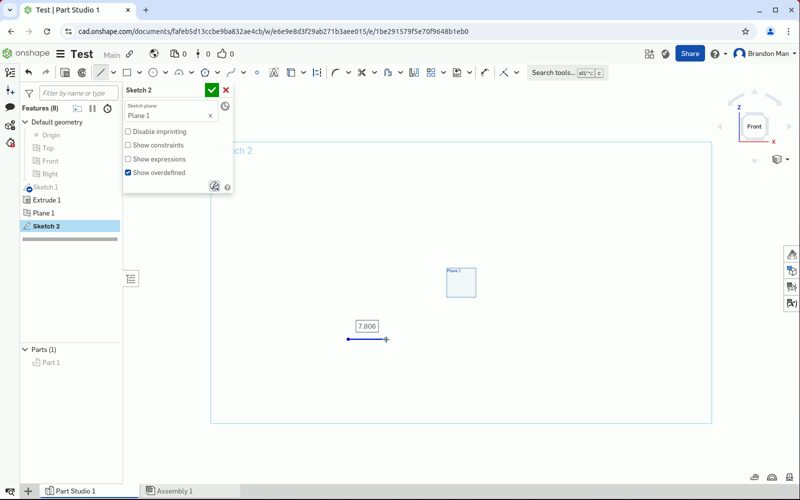
mouse_move(386, 226)
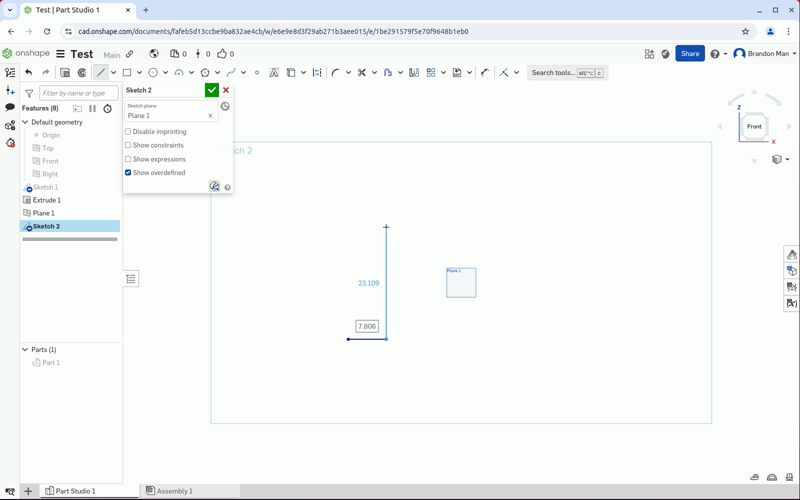
click(386, 226)
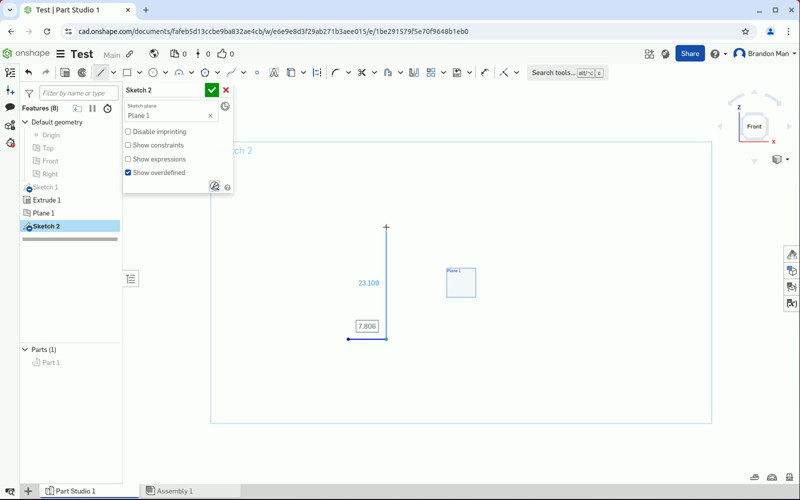
key_up(shift)
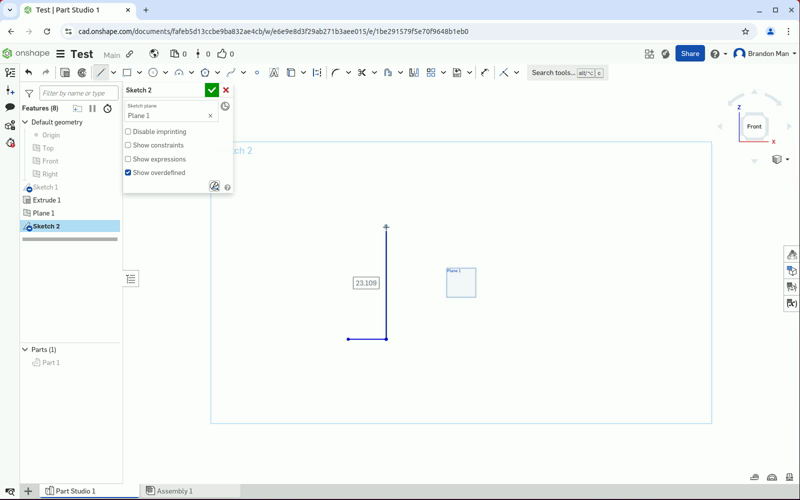
key_down(shift)
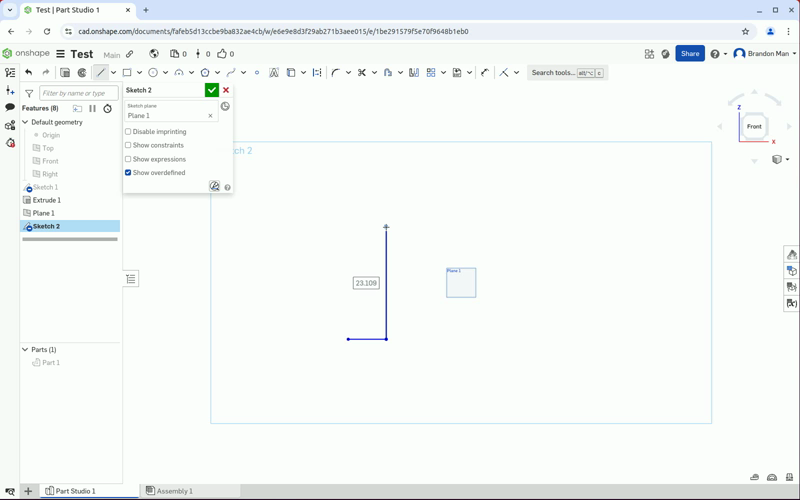
mouse_move(416, 226)
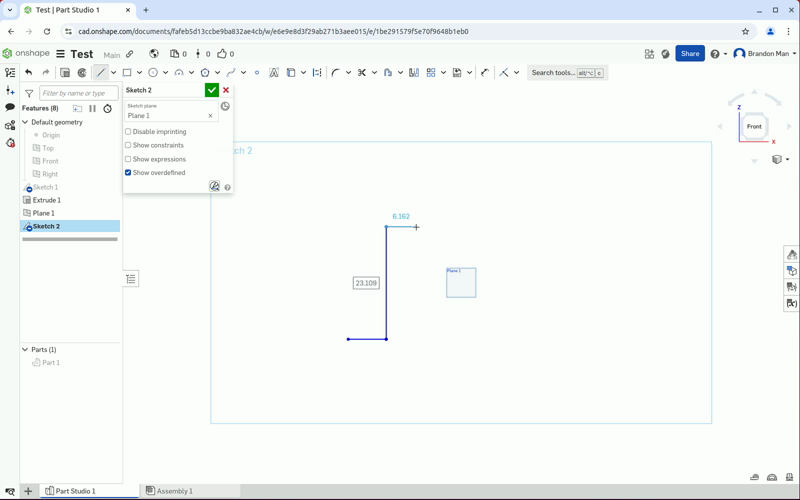
mouse_move(348, 226)
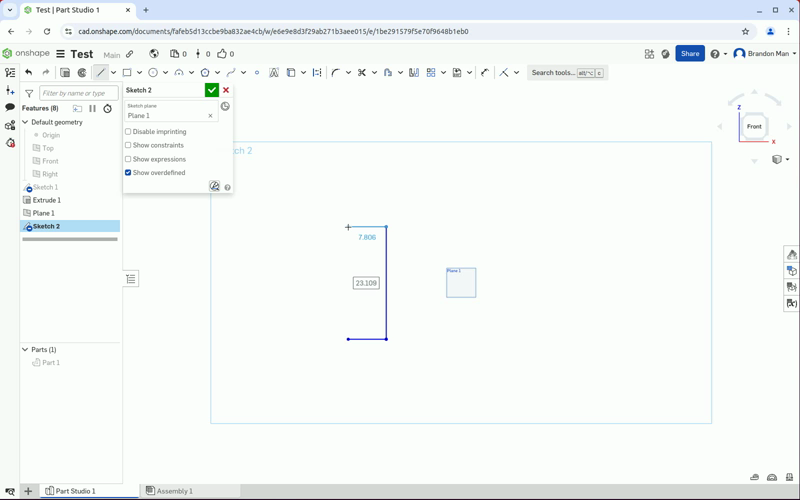
click(348, 226)
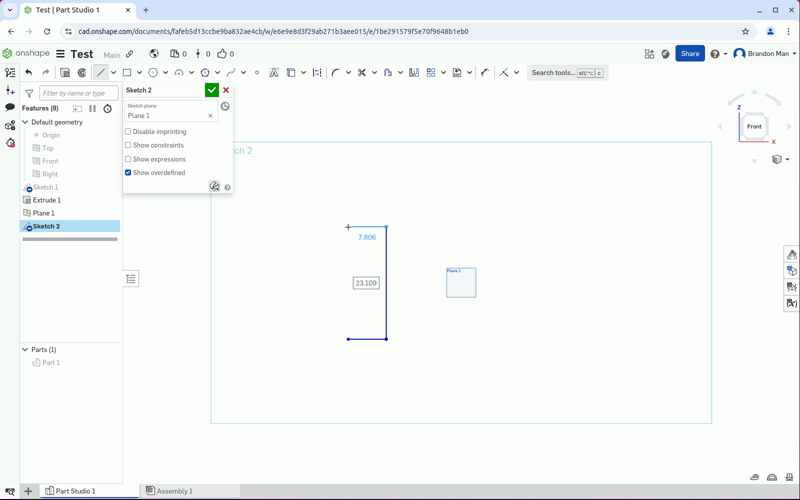
key_up(shift)
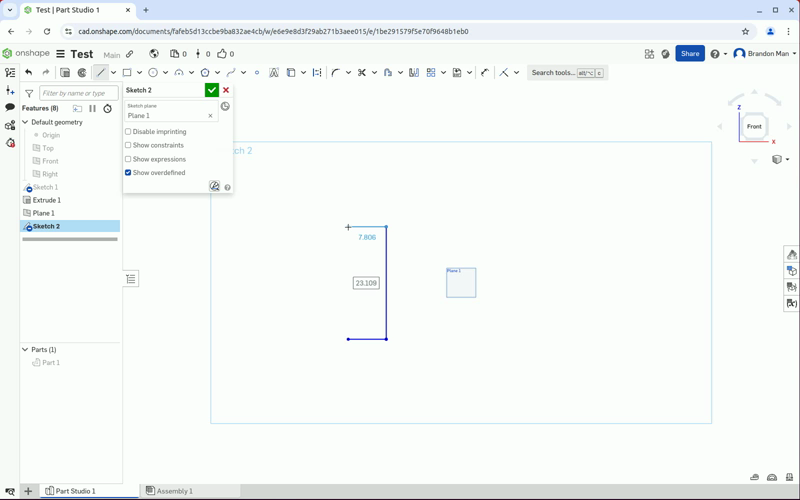
key_down(shift)
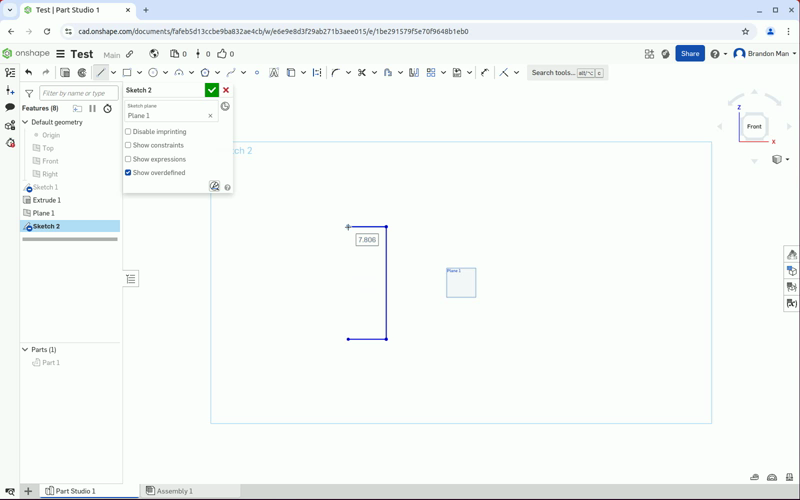
mouse_move(348, 339)
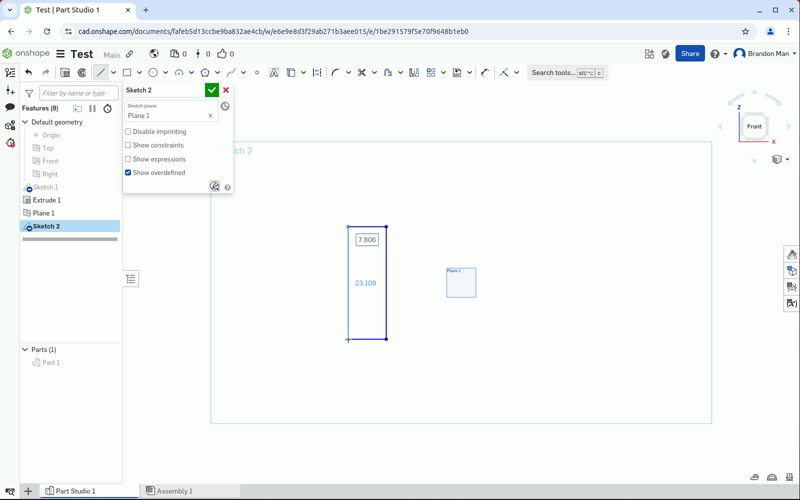
key_up(shift)
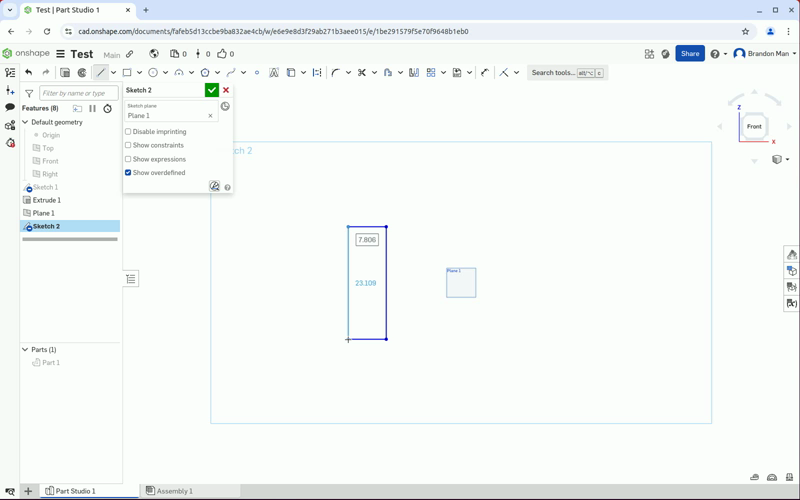
click(348, 339)
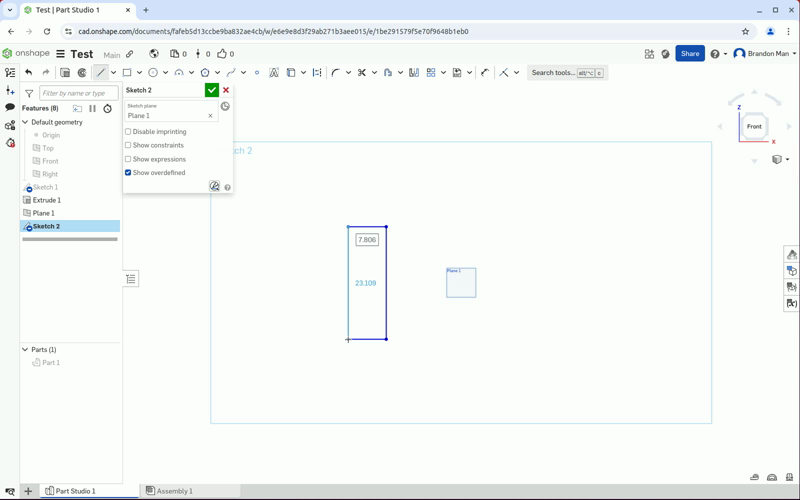
key(esc)
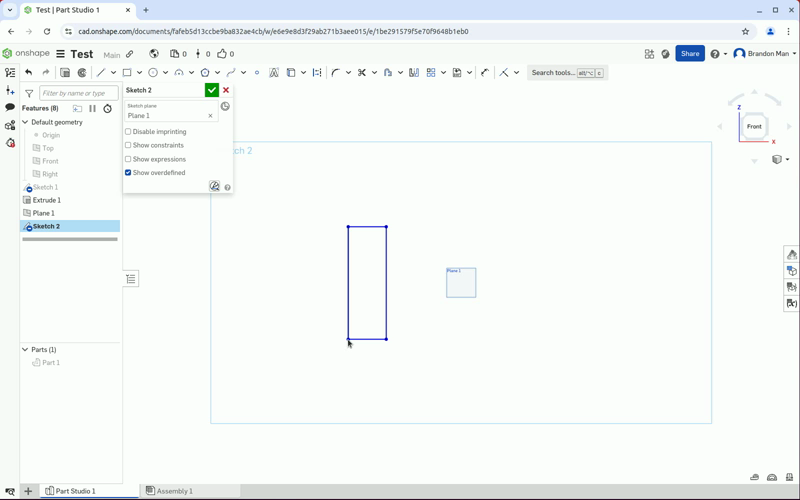
mouse_move(372, 304)
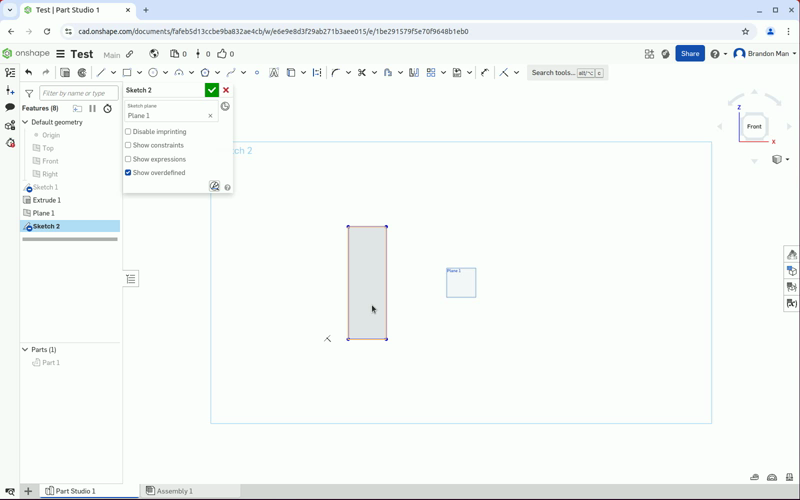
click(372, 304)
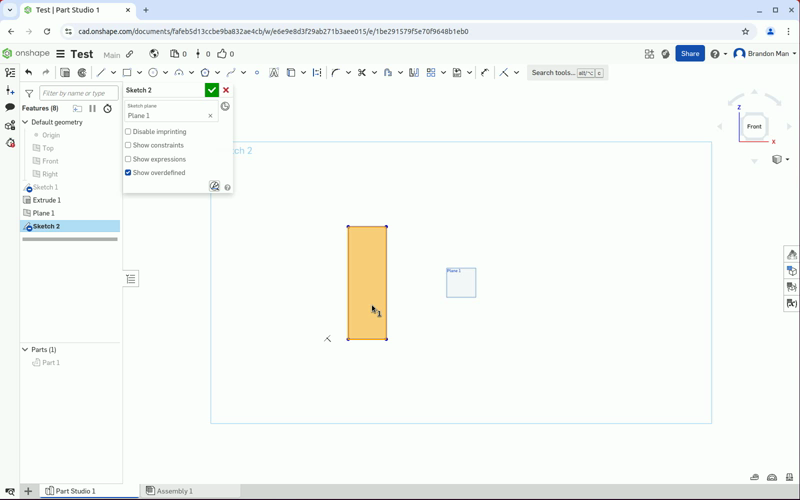
mouse_move(73, 352)
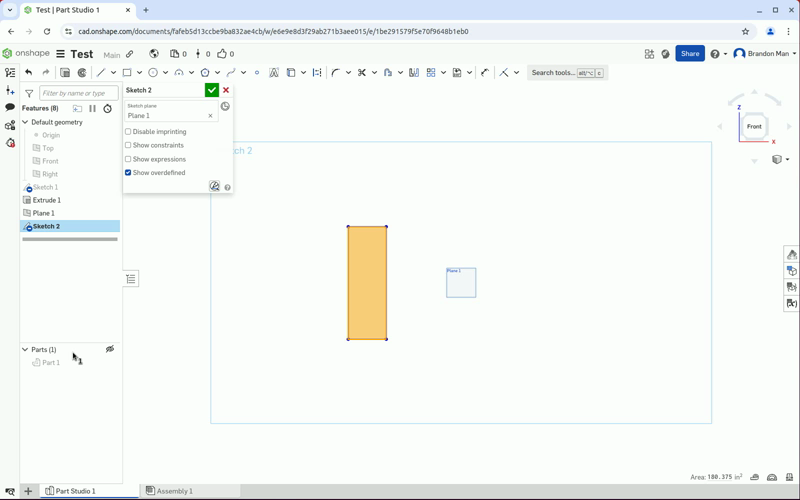
key(shift+y)
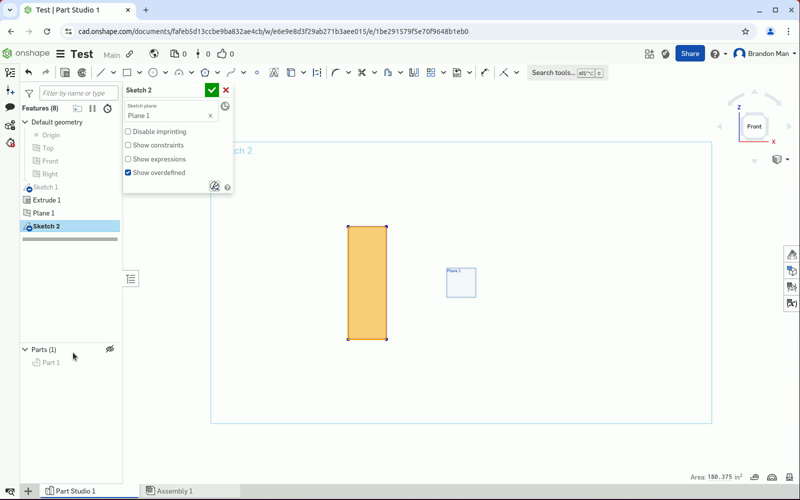
key(shift+e)
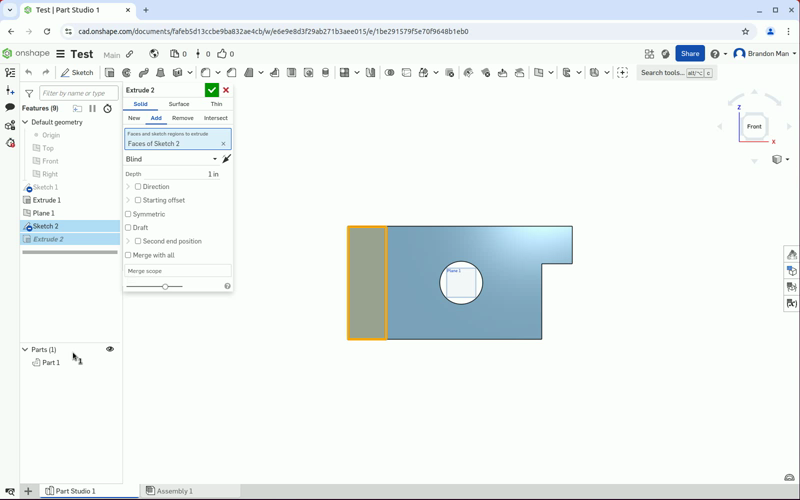
mouse_move(143, 106)
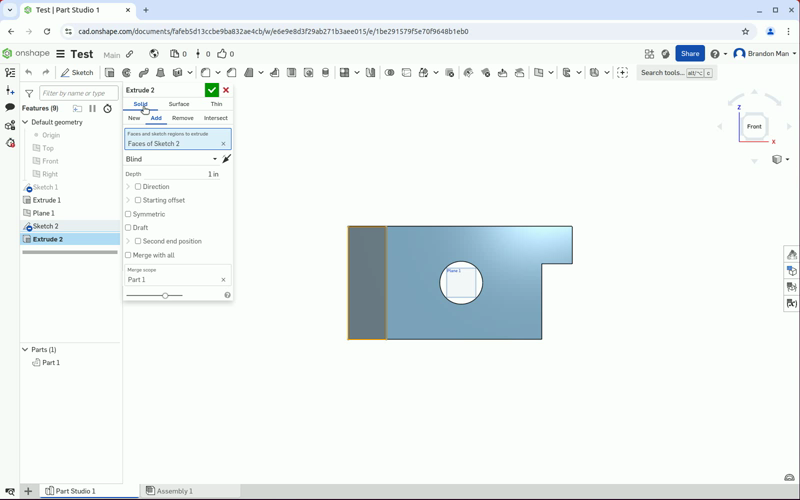
click(143, 106)
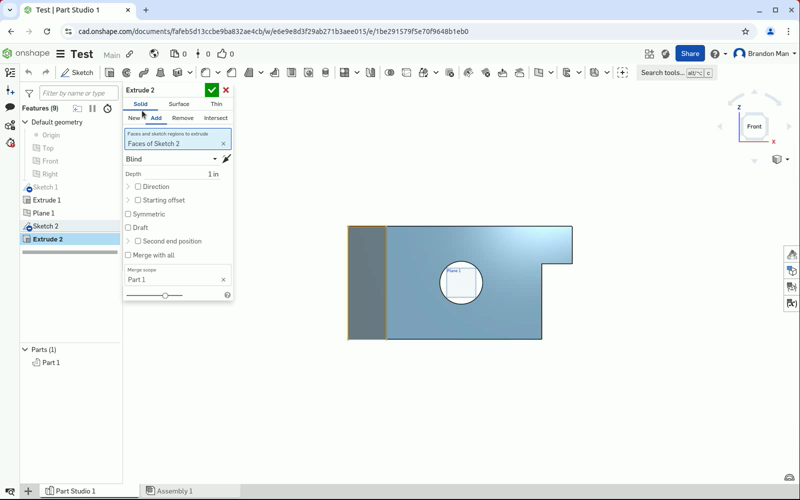
mouse_move(137, 120)
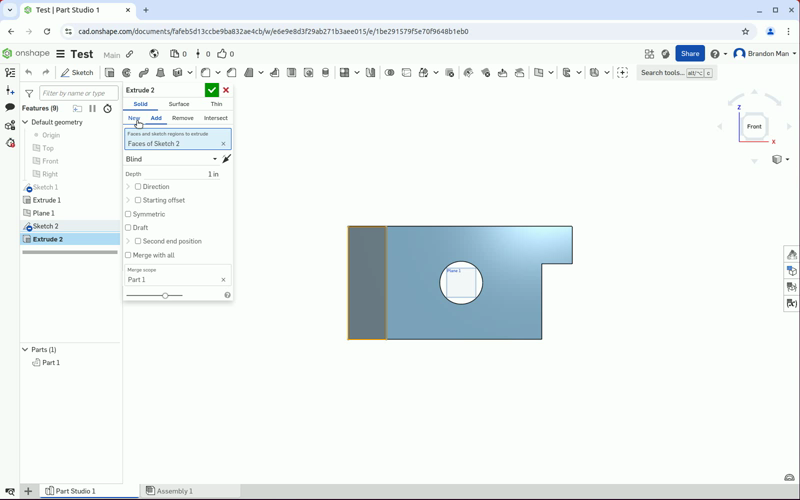
click(137, 120)
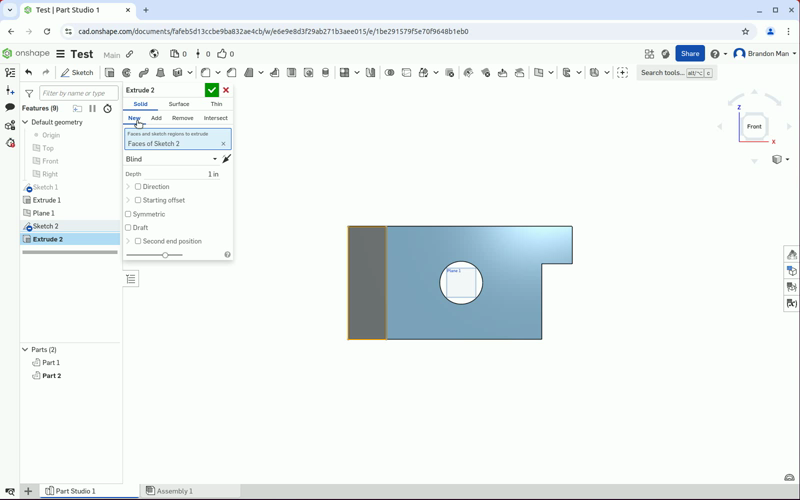
key(tab, 4)
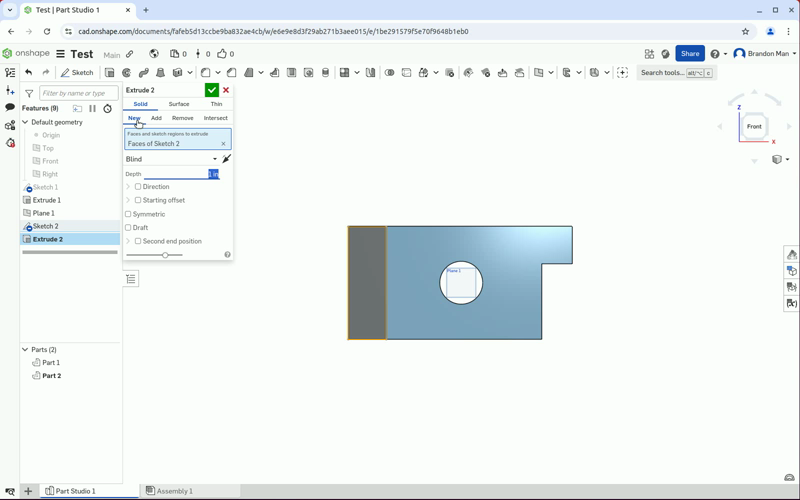
text(2.648)
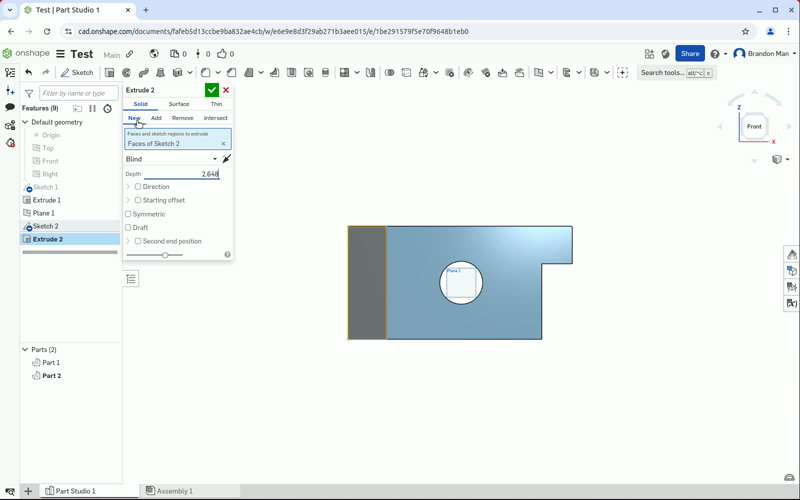
key(enter)
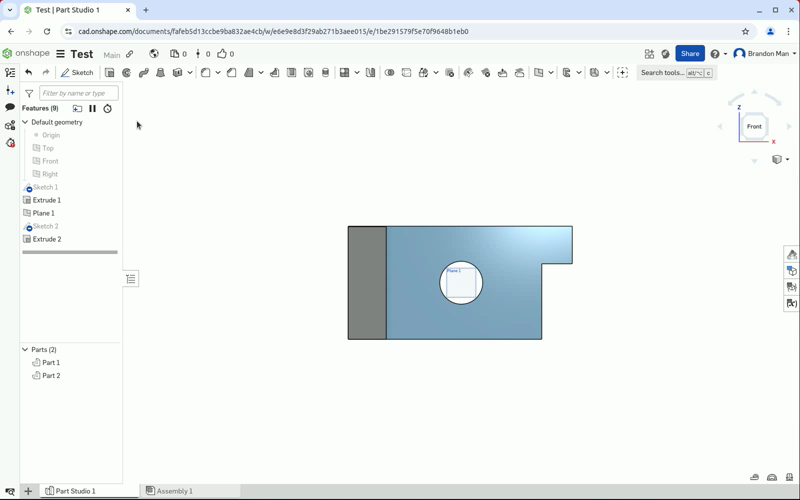
key(shift+h)
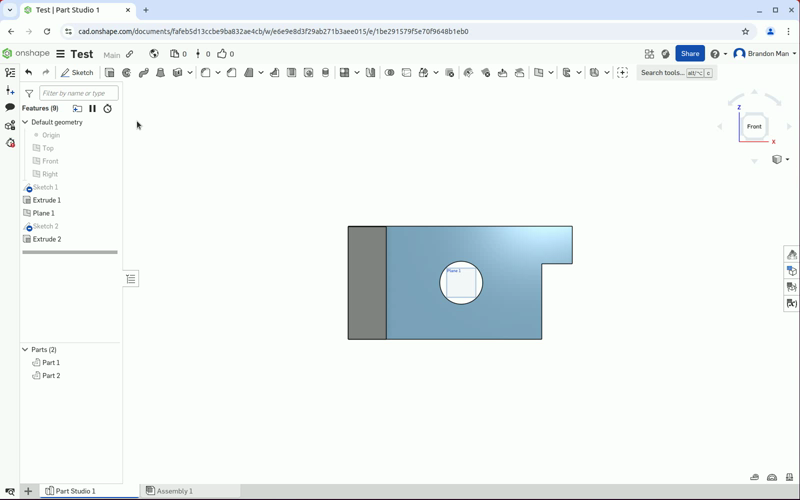
key(shift+h)
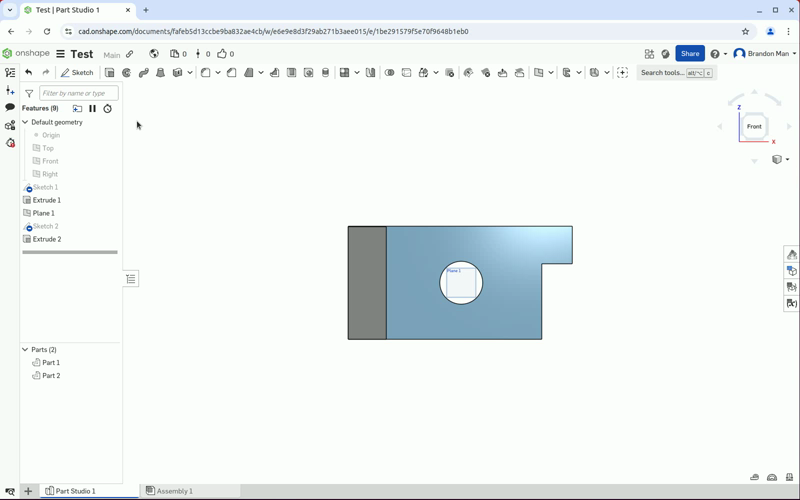
mouse_move(73, 189)
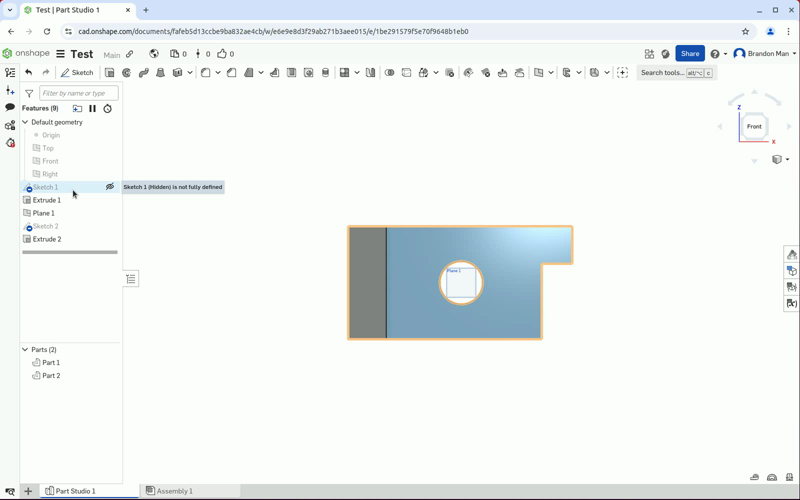
click(73, 189)
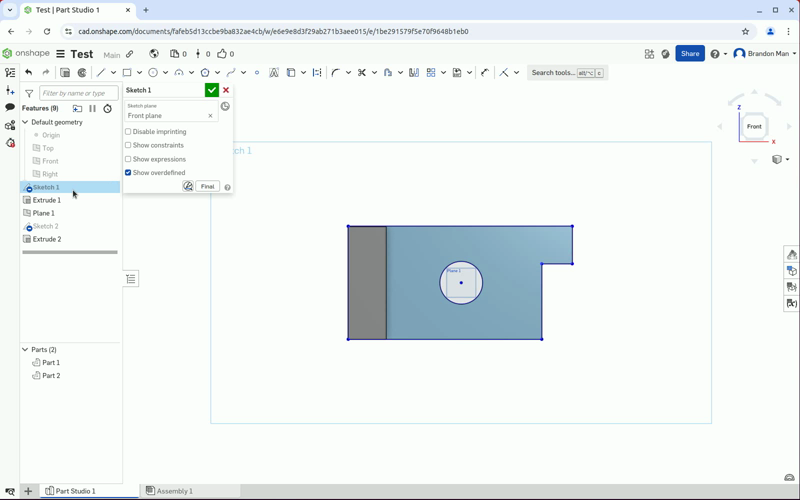
mouse_move(229, 92)
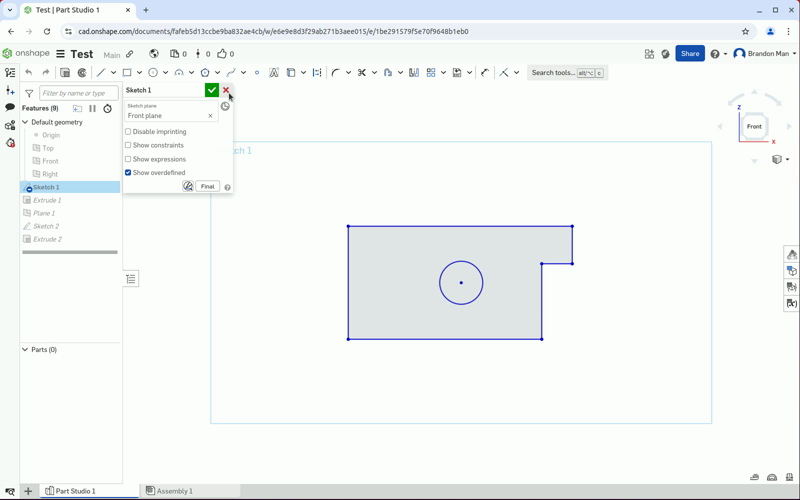
click(229, 92)
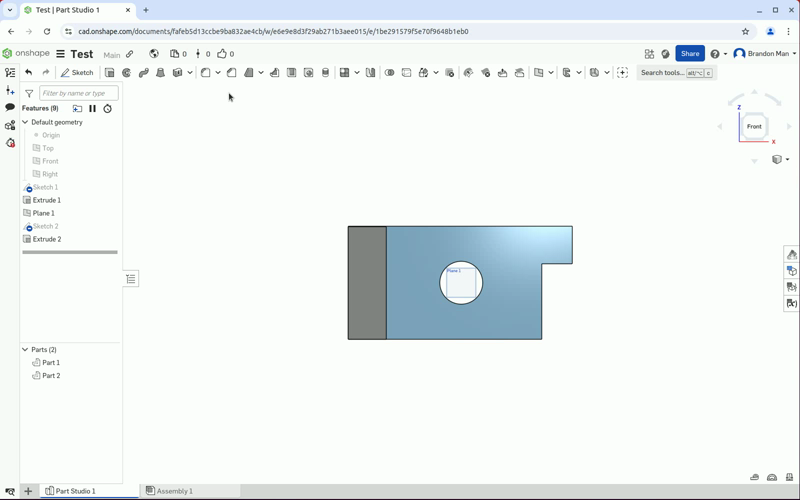
mouse_move(541, 75)
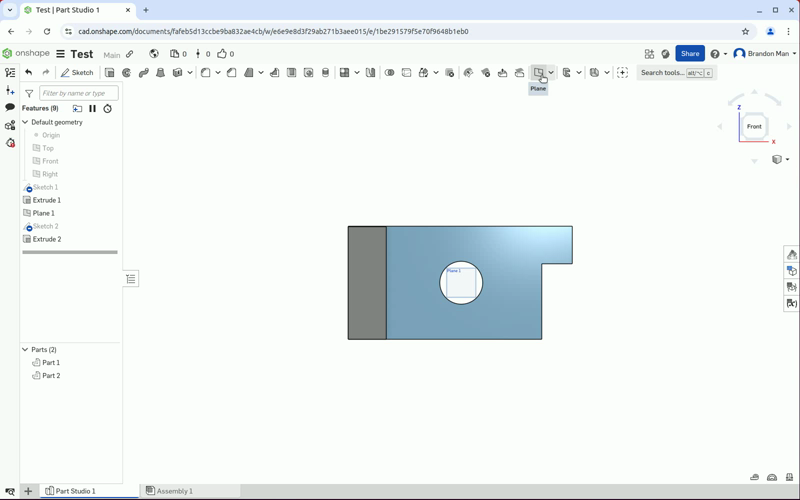
click(541, 75)
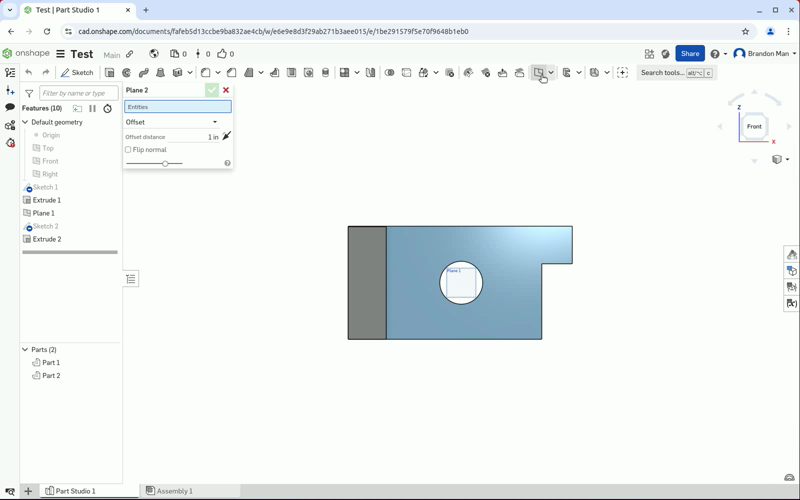
mouse_move(73, 163)
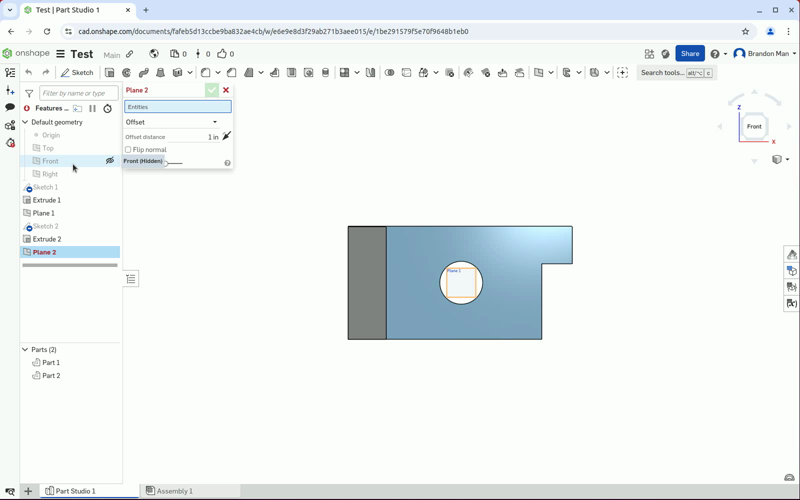
click(73, 163)
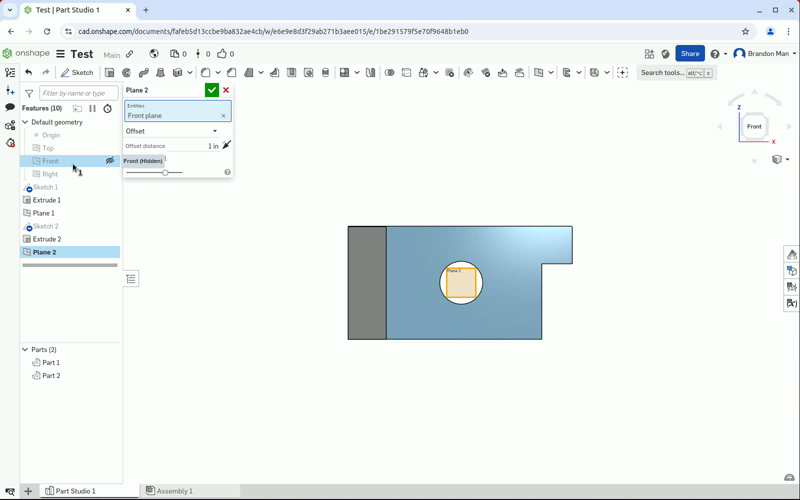
key(tab, 2)
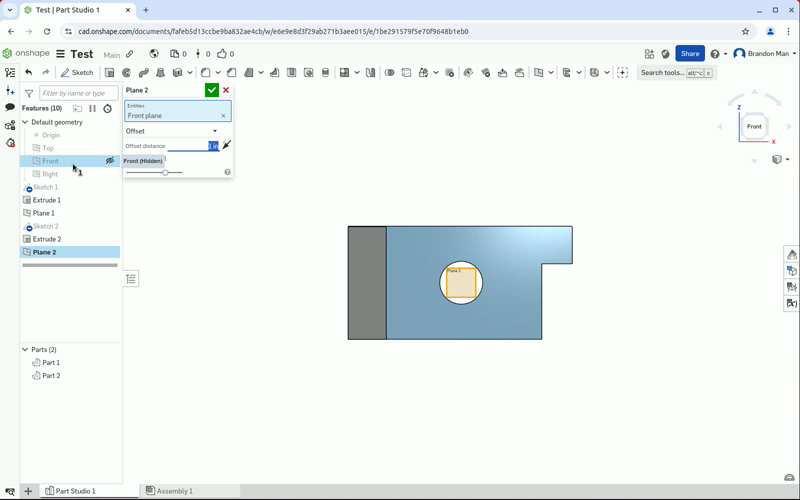
text(10.352)
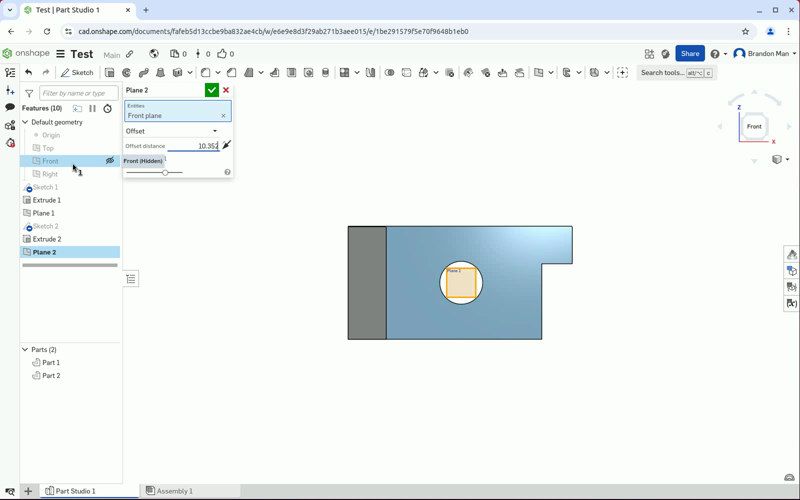
key(enter, 2)
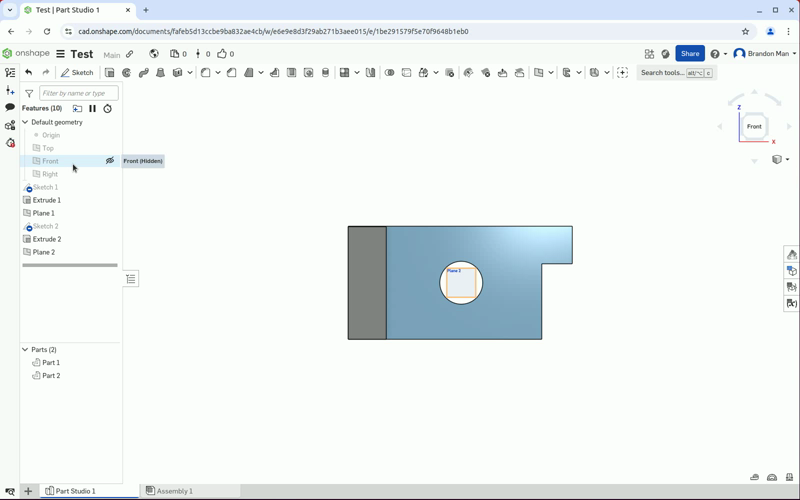
key(shift+s)
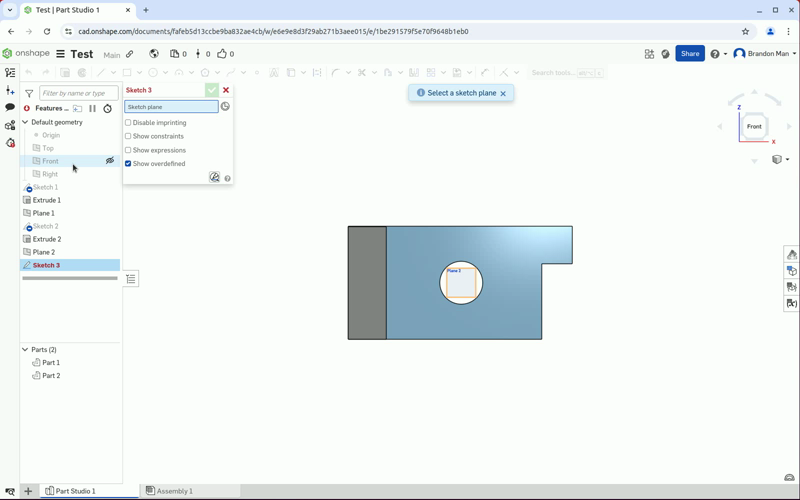
mouse_move(73, 254)
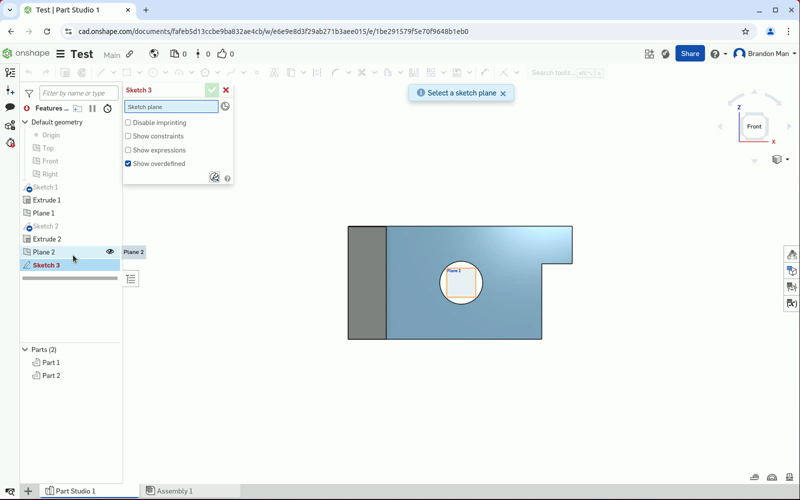
click(73, 254)
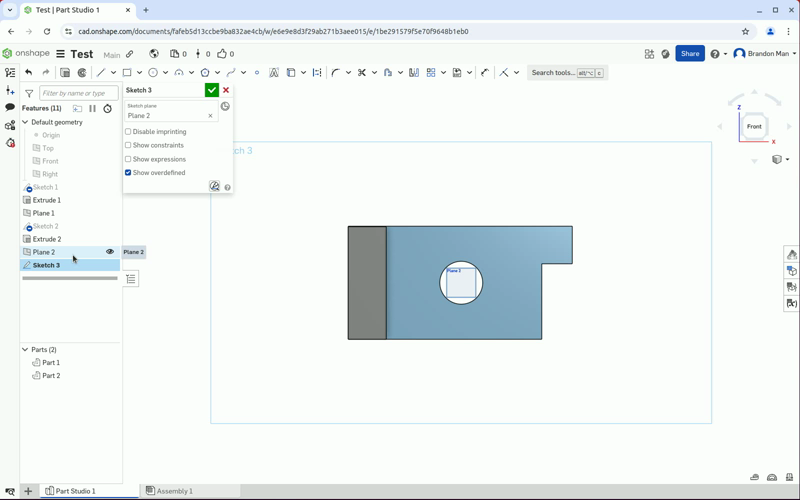
mouse_move(73, 352)
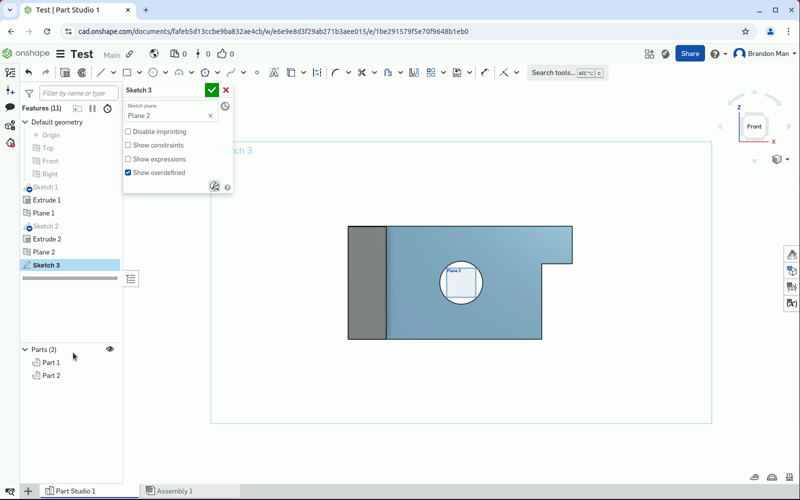
key(y)
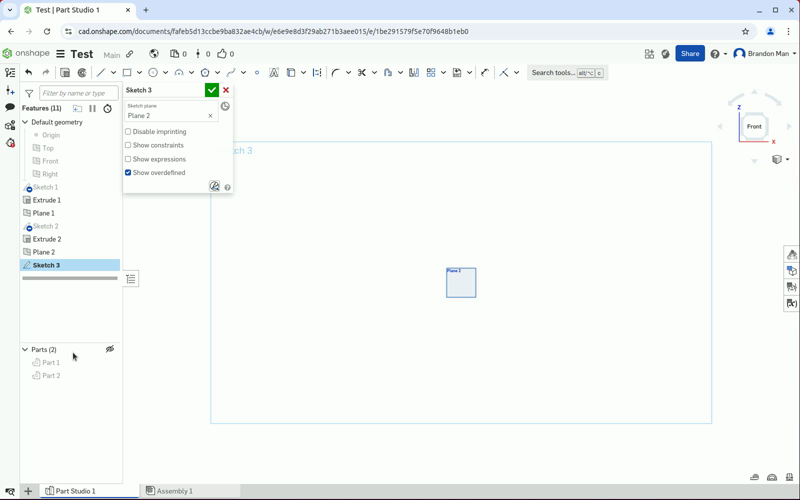
key(l)
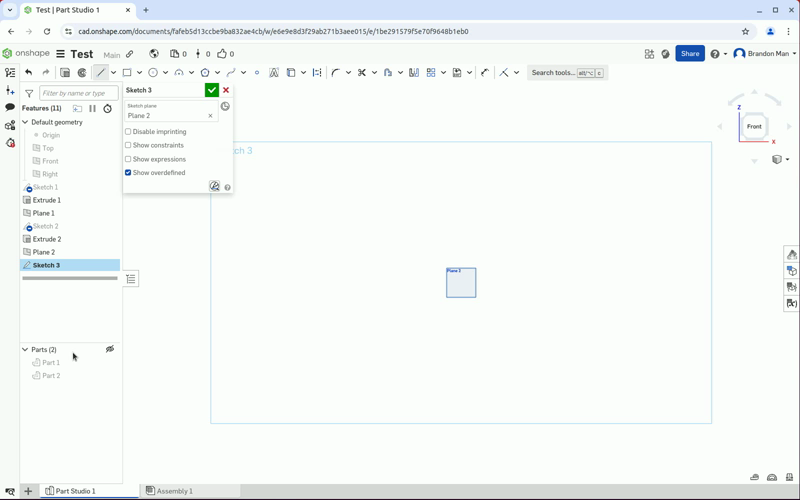
key_down(shift)
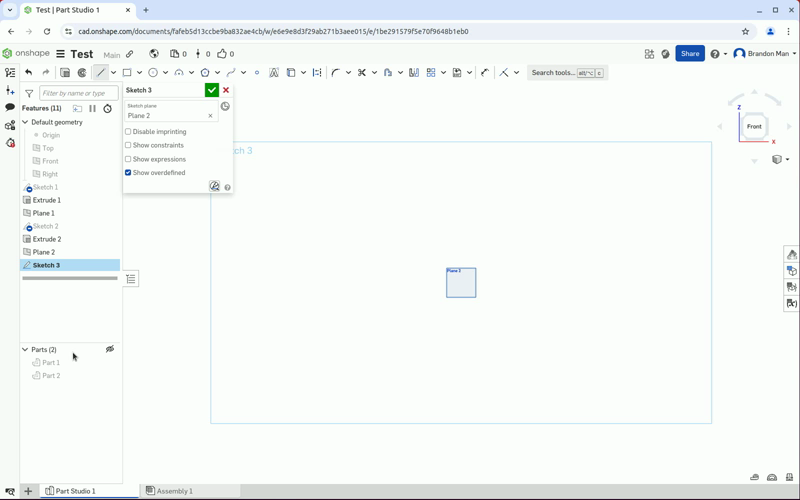
mouse_move(348, 282)
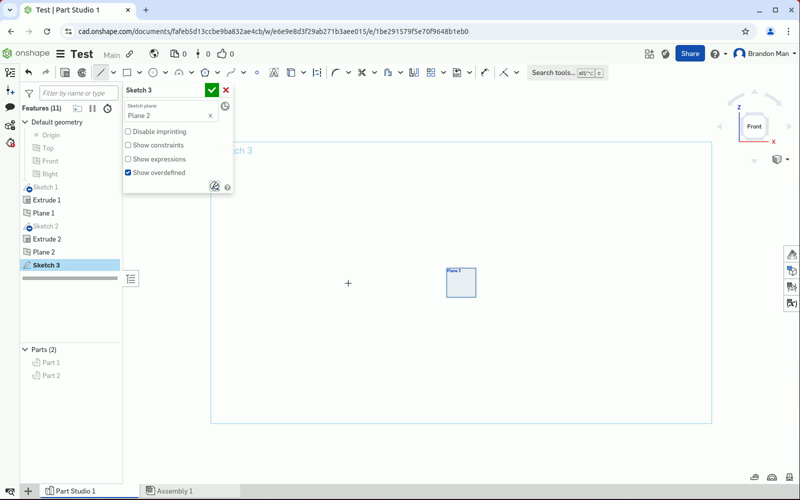
click(348, 282)
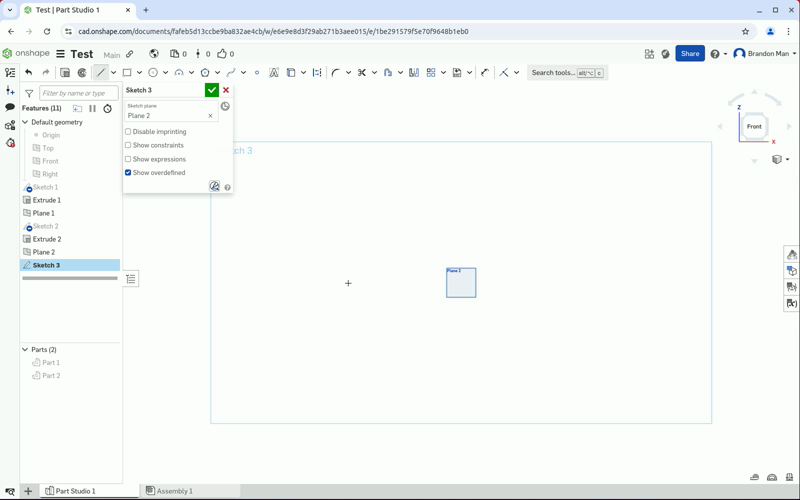
key_up(shift)
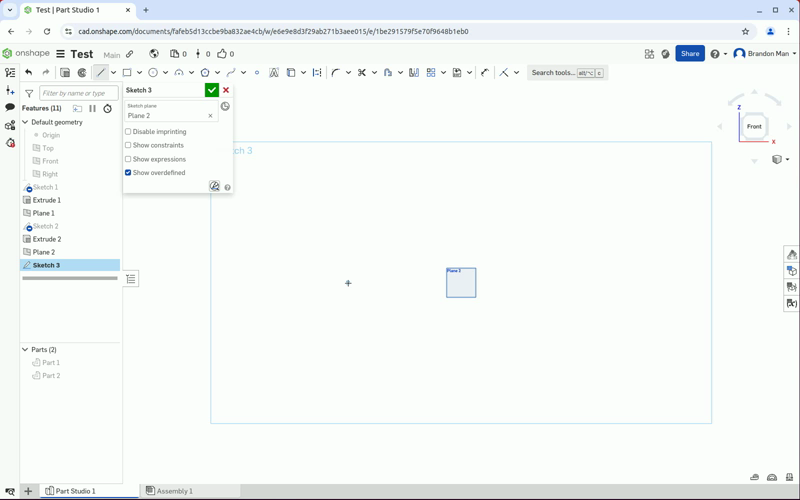
key_down(shift)
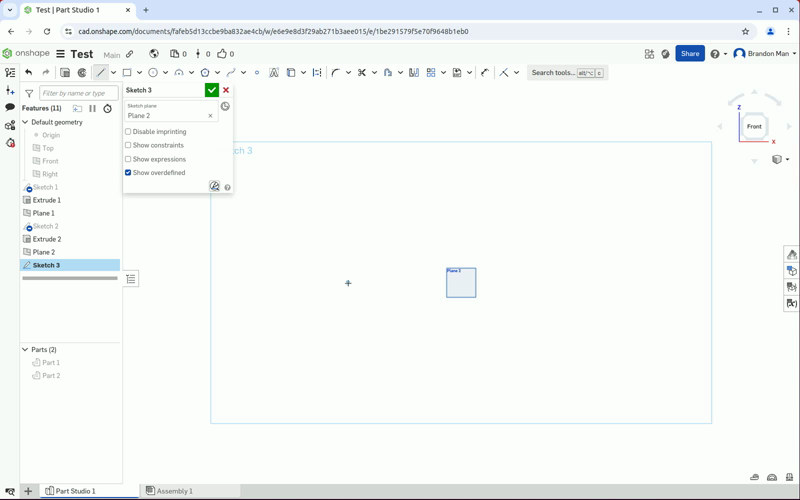
mouse_move(378, 282)
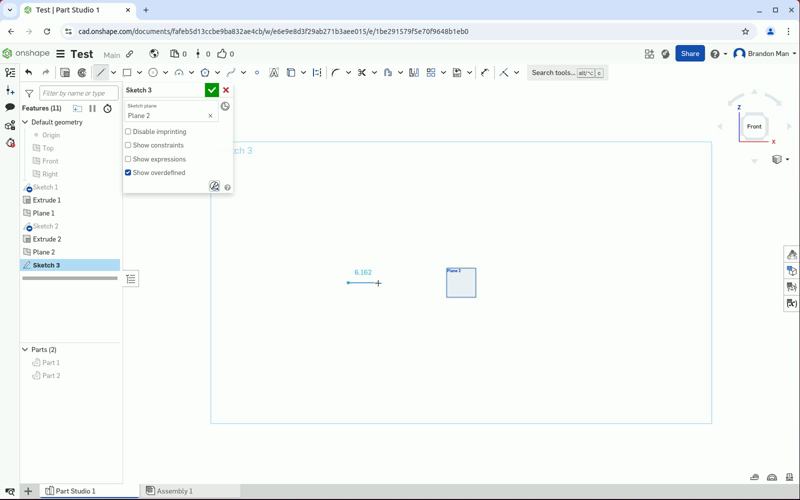
mouse_move(386, 282)
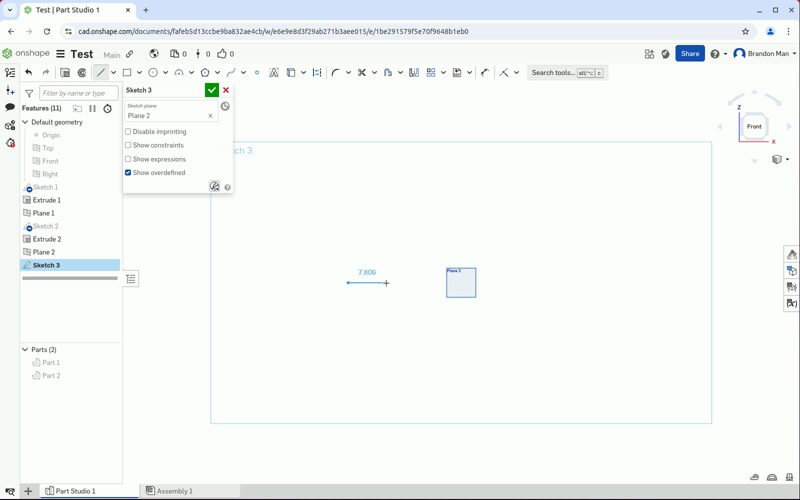
click(386, 282)
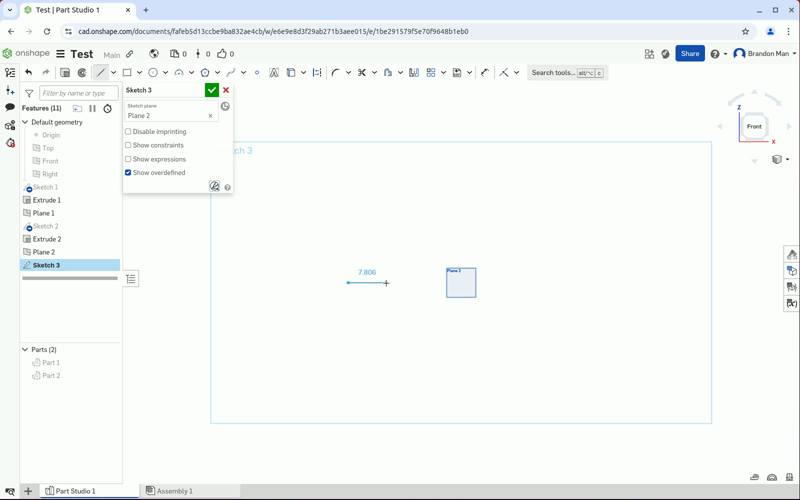
key_up(shift)
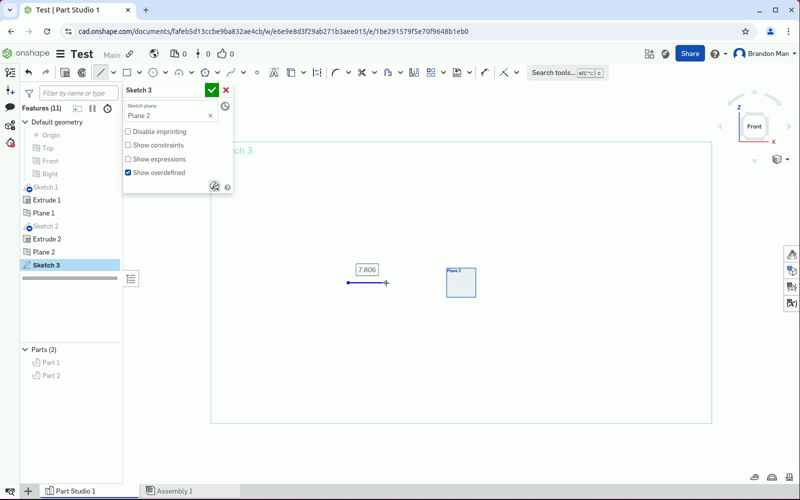
key_down(shift)
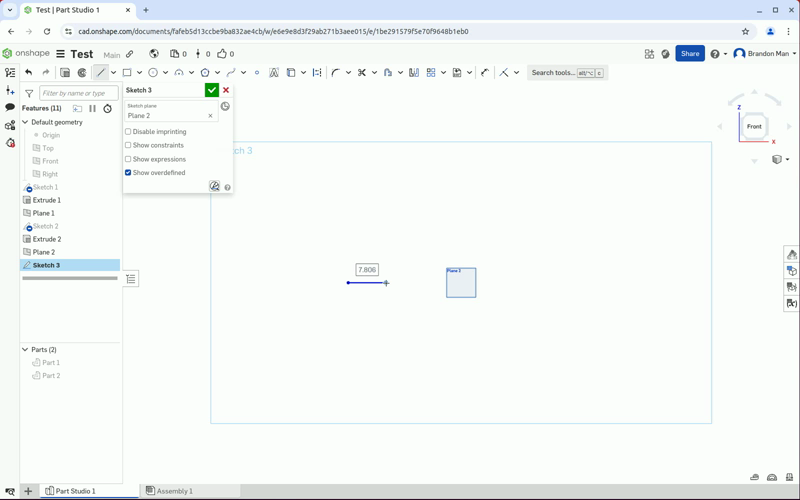
mouse_move(416, 282)
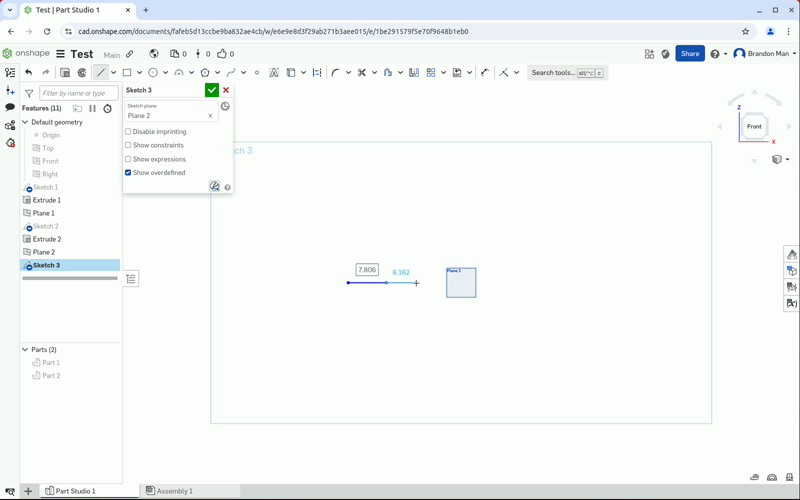
mouse_move(386, 226)
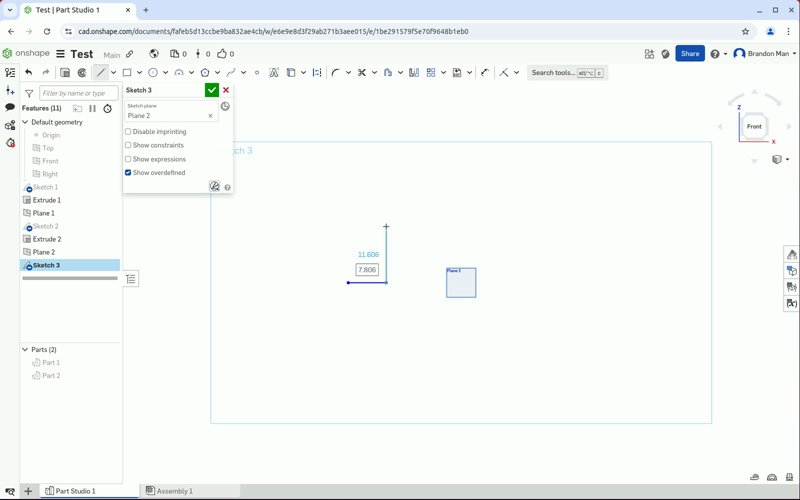
click(386, 226)
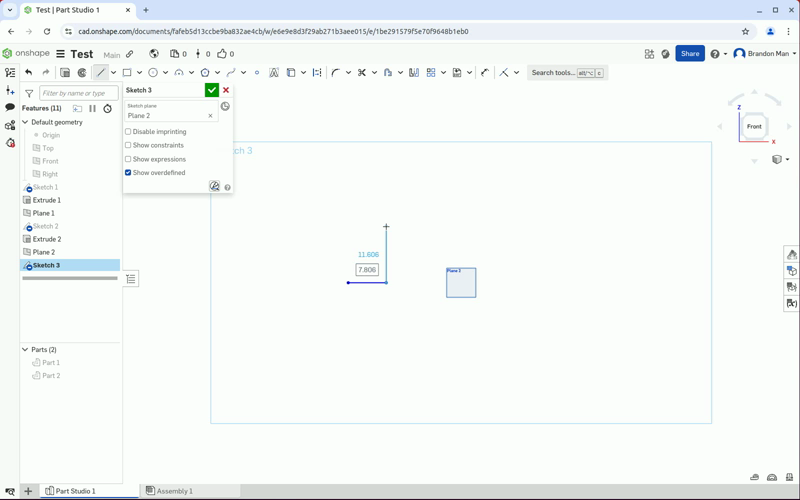
key_up(shift)
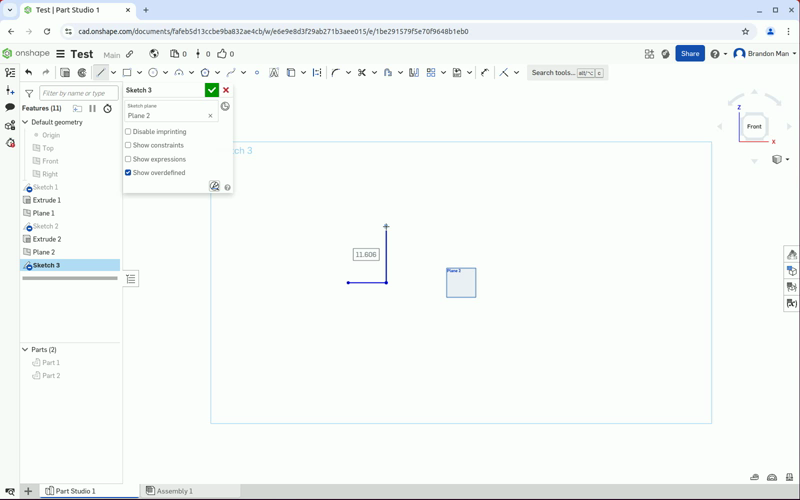
key_down(shift)
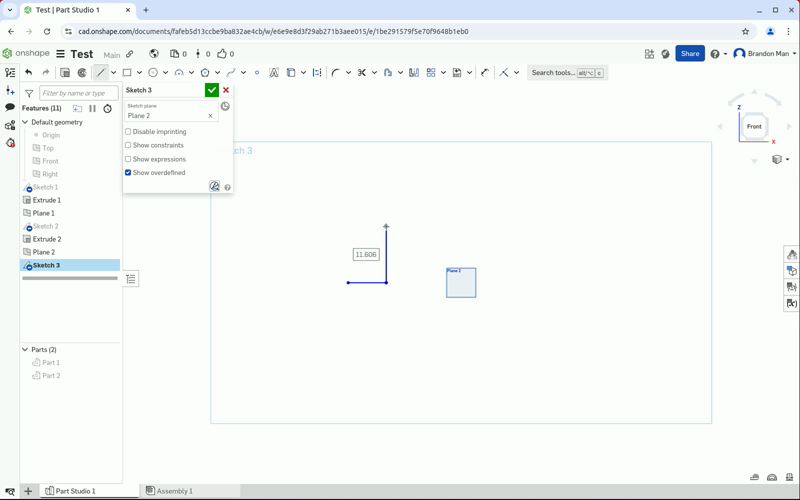
mouse_move(416, 226)
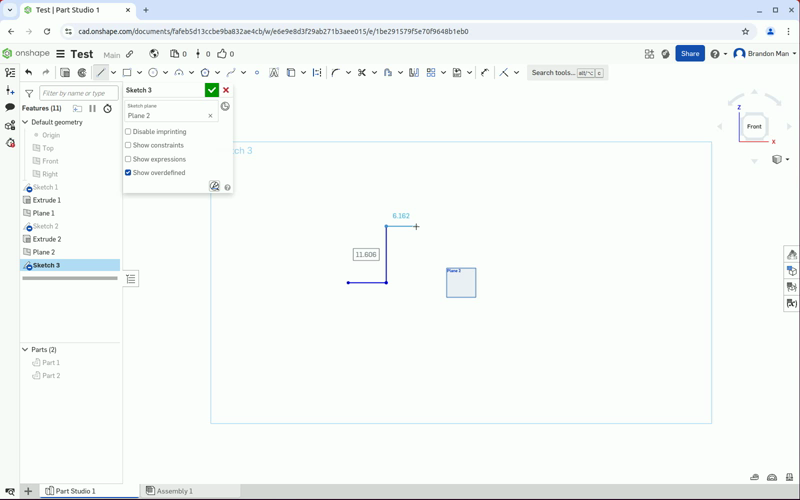
mouse_move(348, 226)
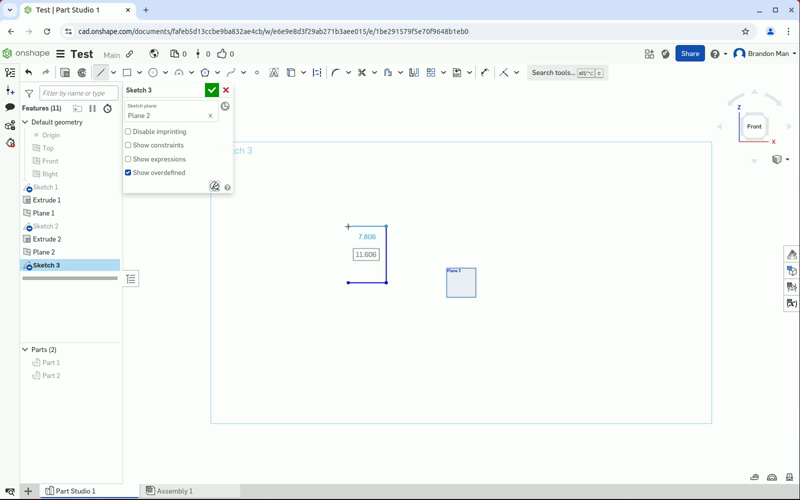
click(348, 226)
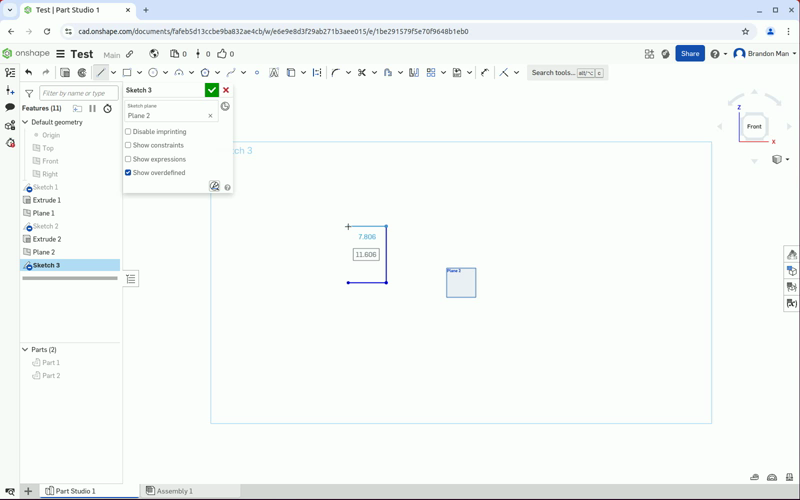
key_up(shift)
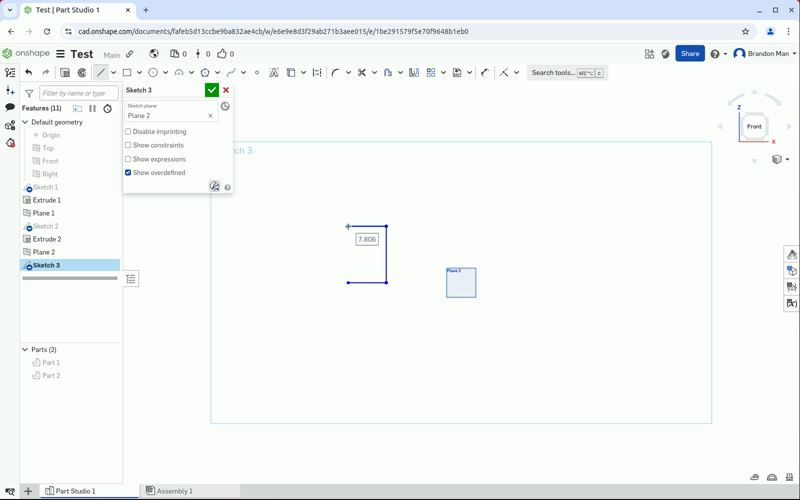
mouse_move(378, 226)
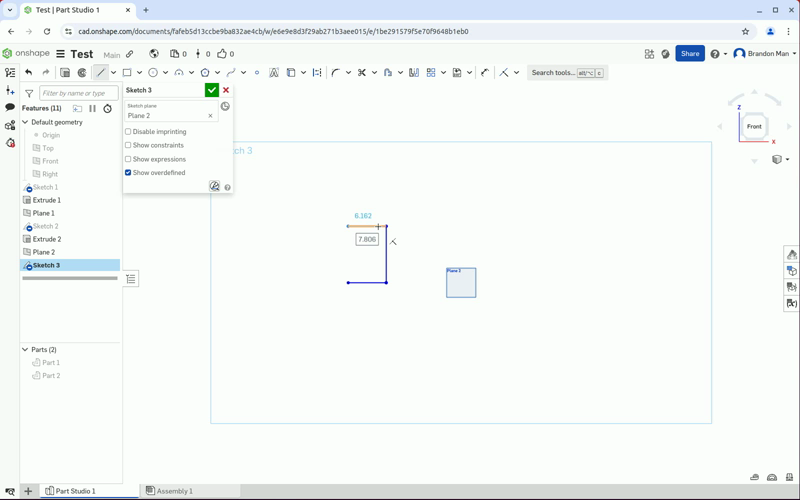
key_down(shift)
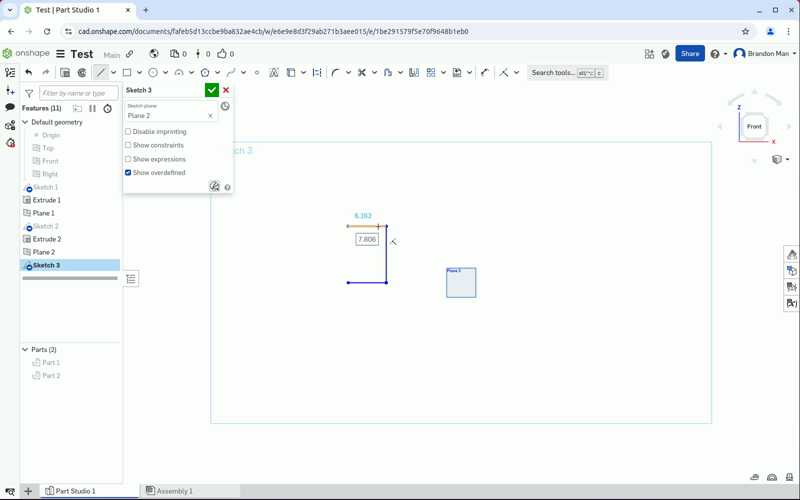
mouse_move(348, 282)
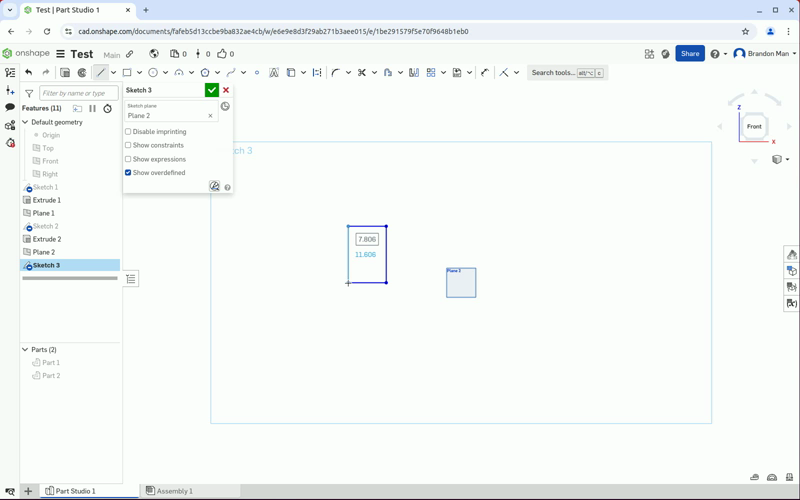
key_up(shift)
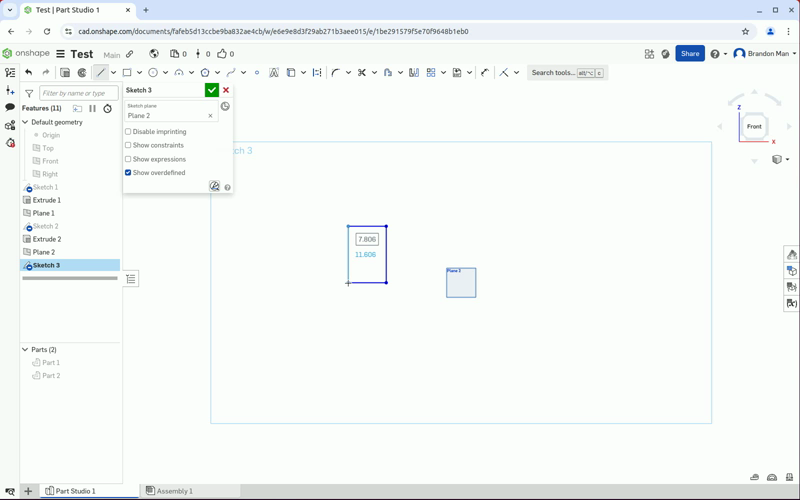
click(348, 282)
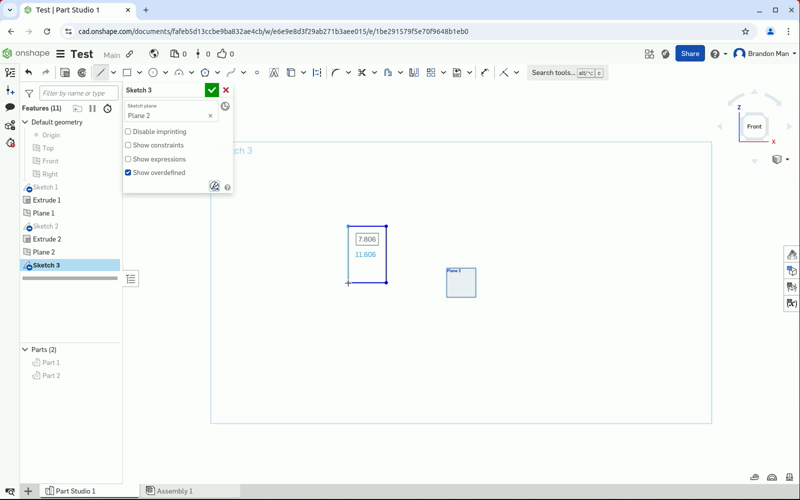
key(esc)
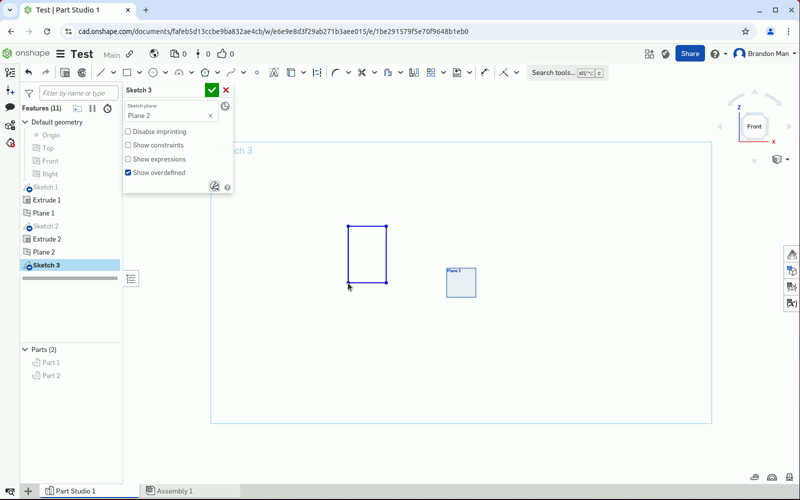
mouse_move(369, 249)
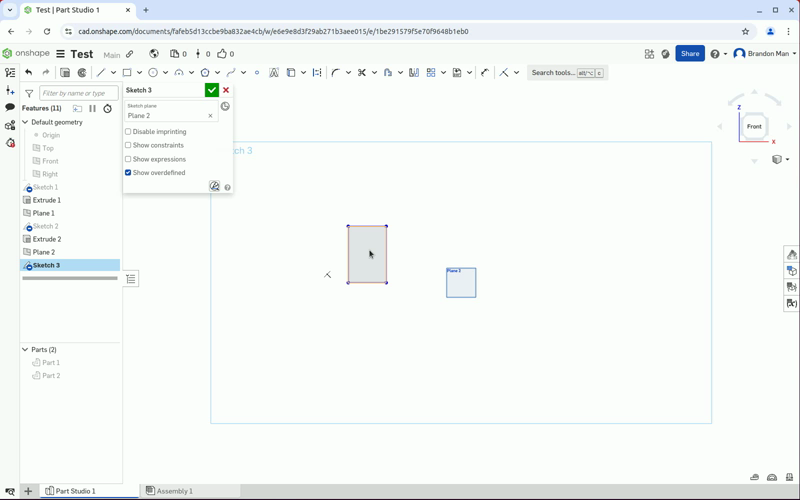
click(369, 249)
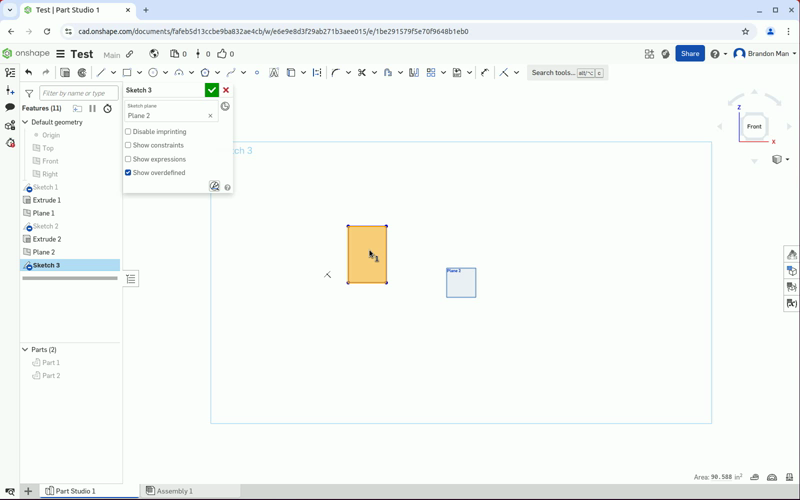
mouse_move(73, 352)
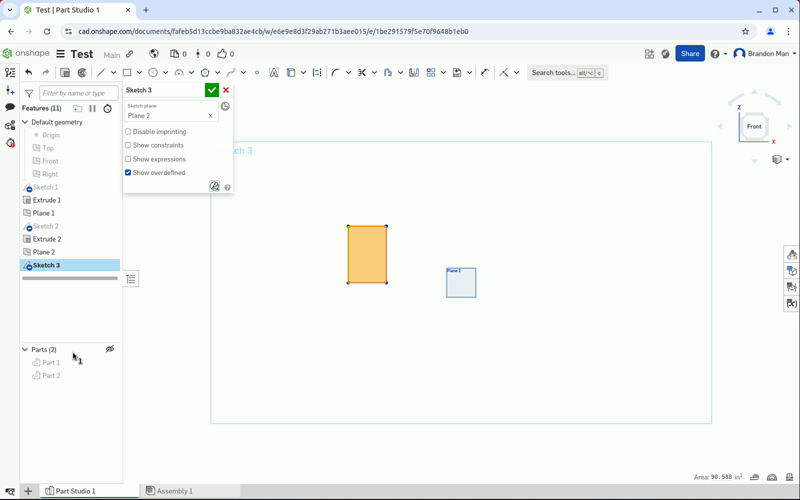
key(shift+y)
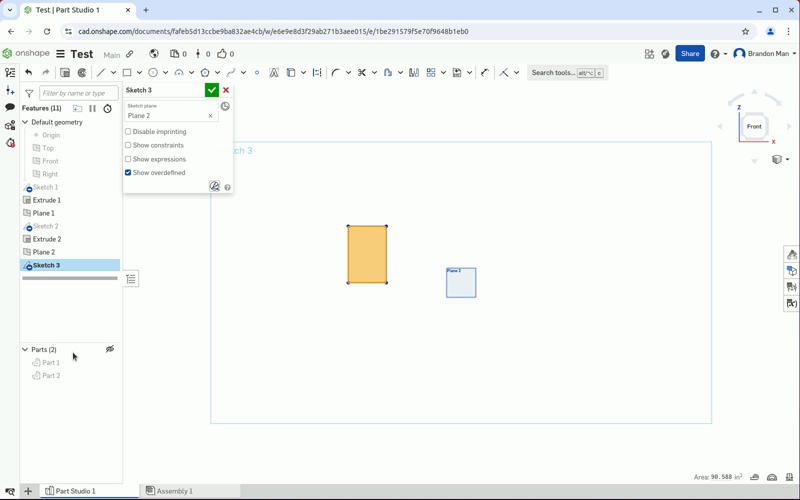
key(shift+e)
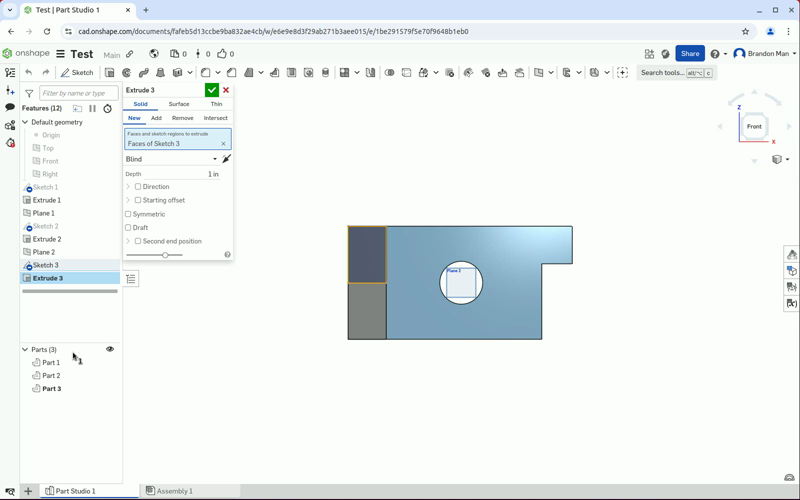
mouse_move(143, 106)
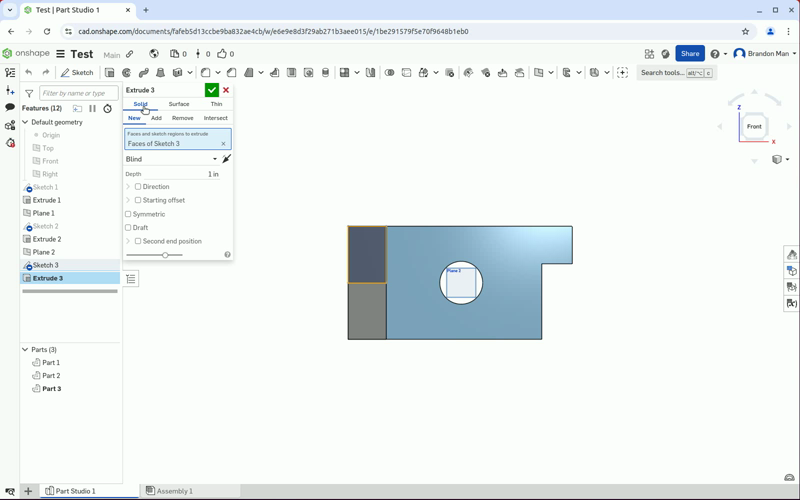
click(143, 106)
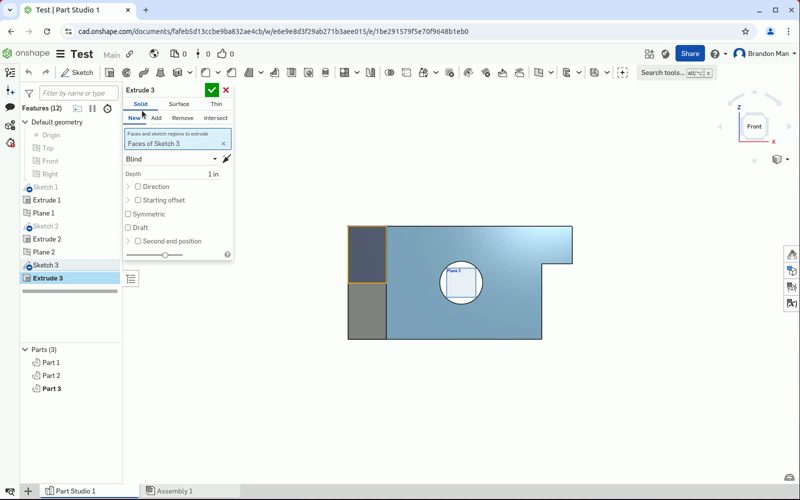
mouse_move(137, 120)
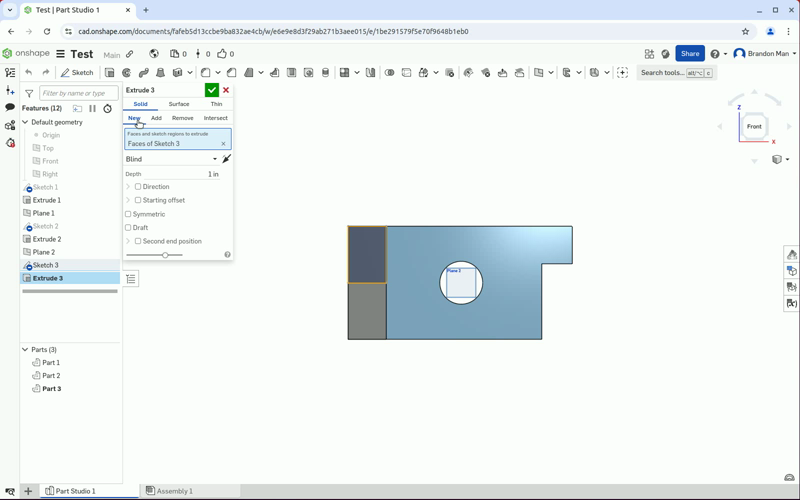
click(137, 120)
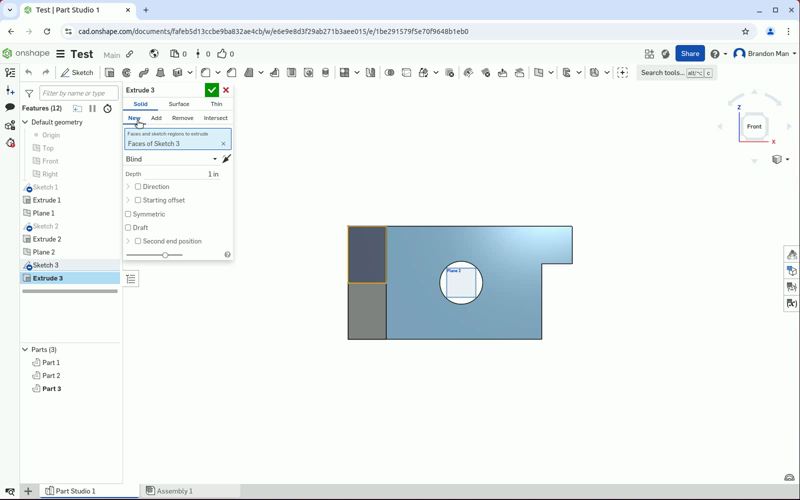
key(tab, 4)
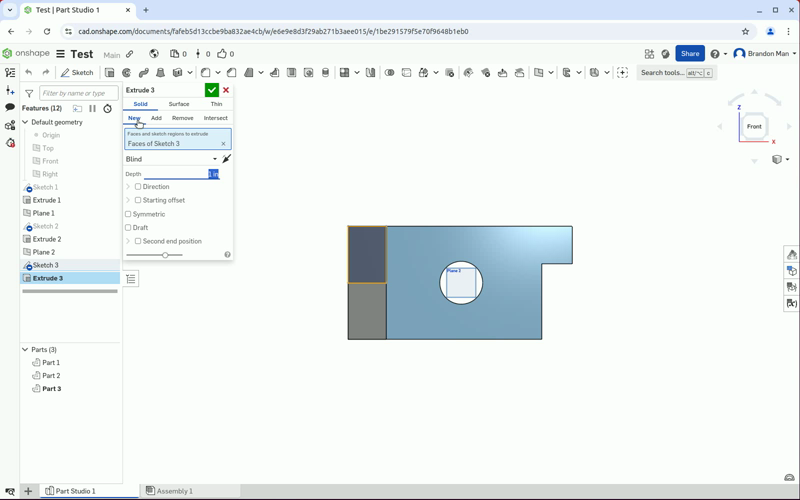
text(5.055)
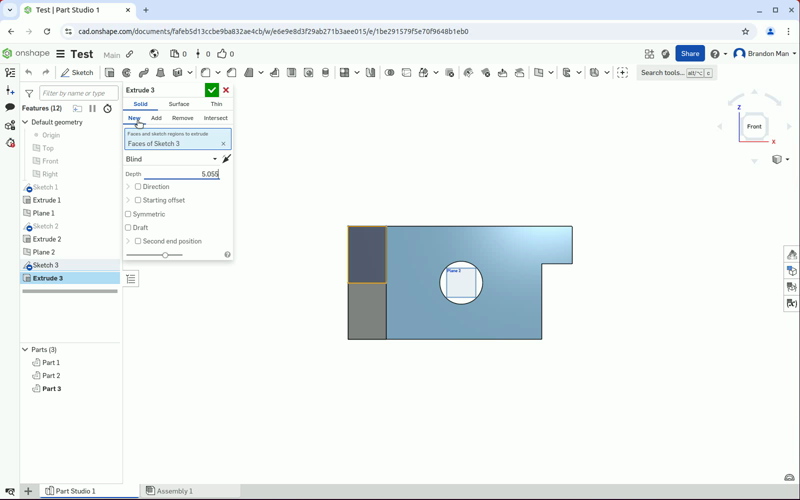
key(enter)
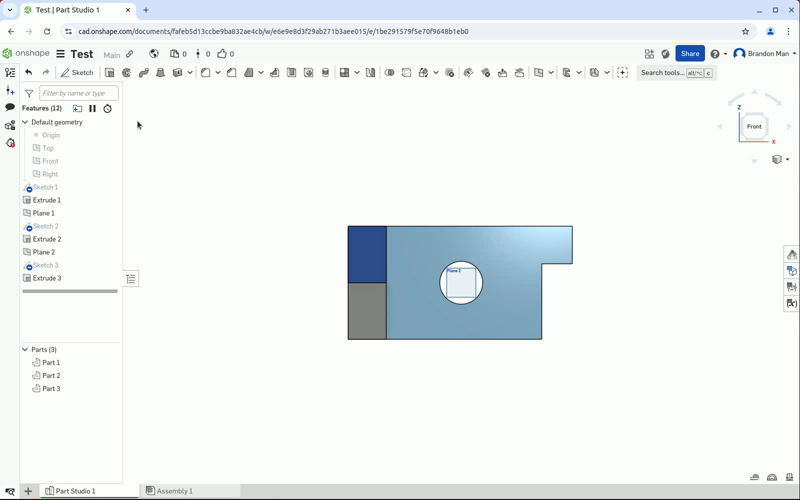
key(shift+h)
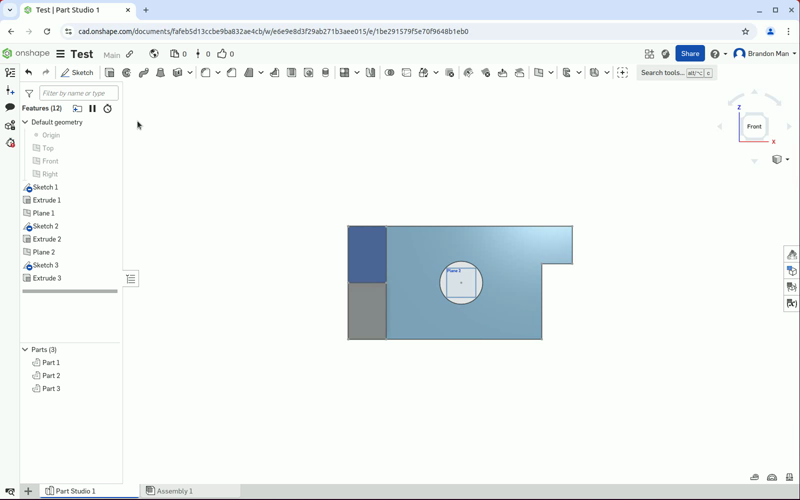
key(shift+h)
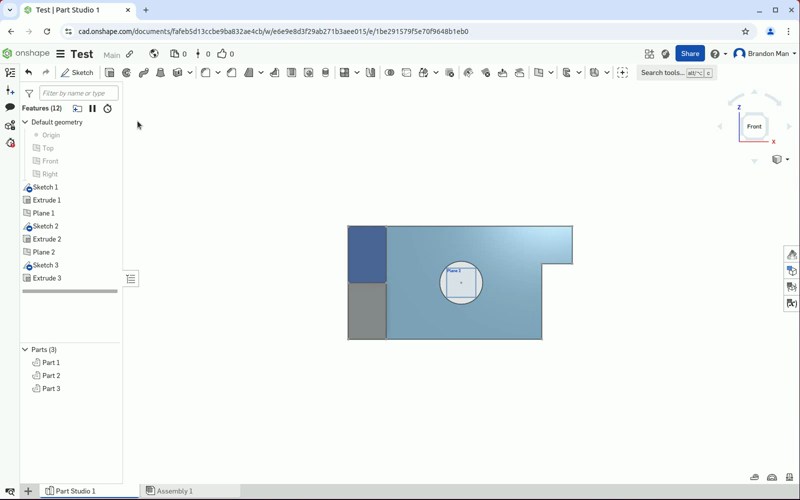
key(shift+7)
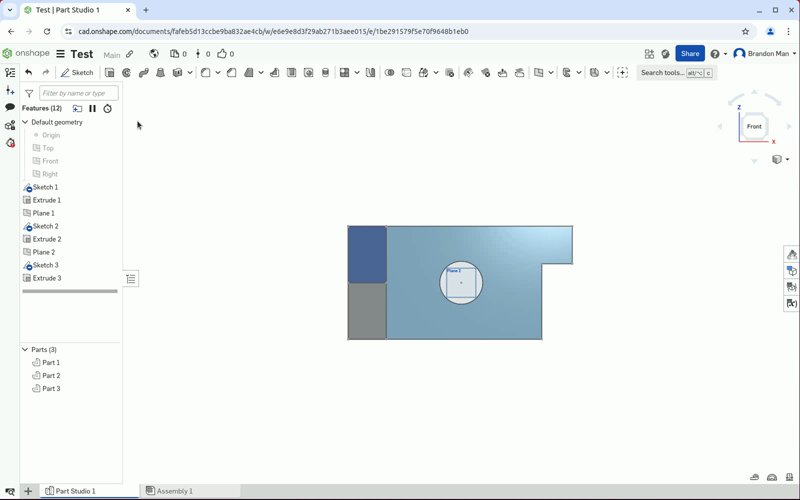
key(left, 2)
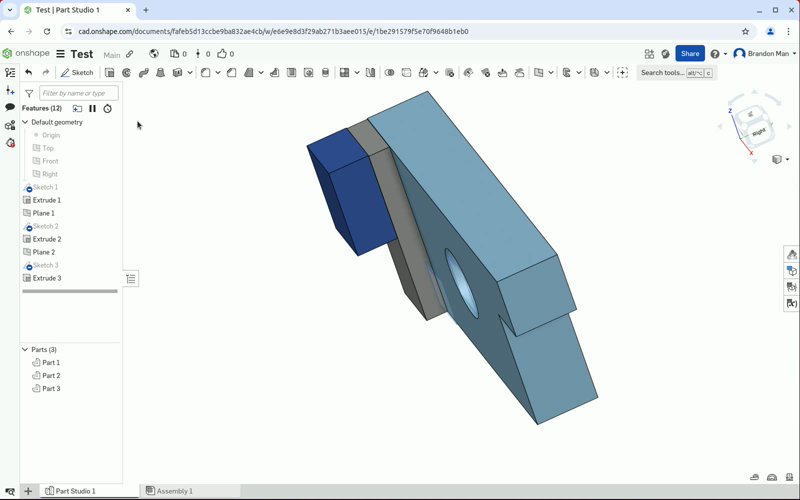
key(down, 2)
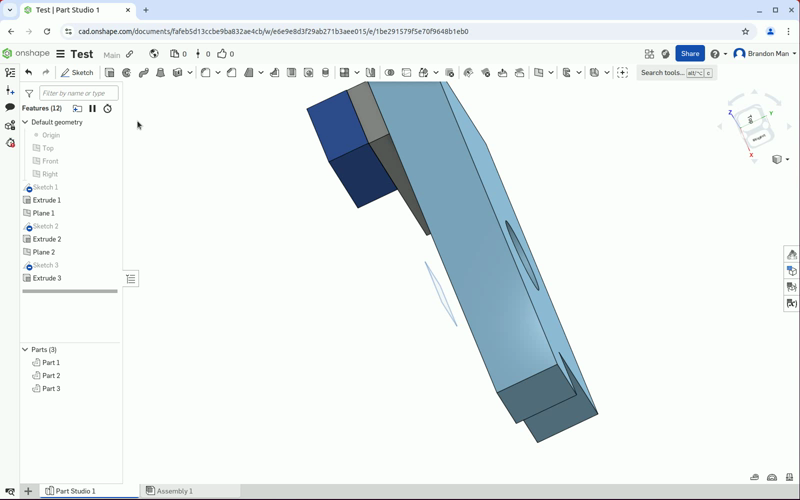
key(up, 2)
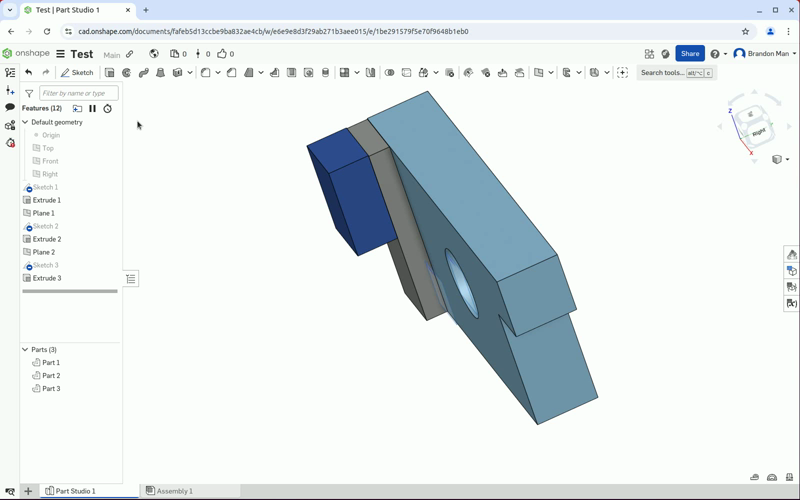
key(right, 2)
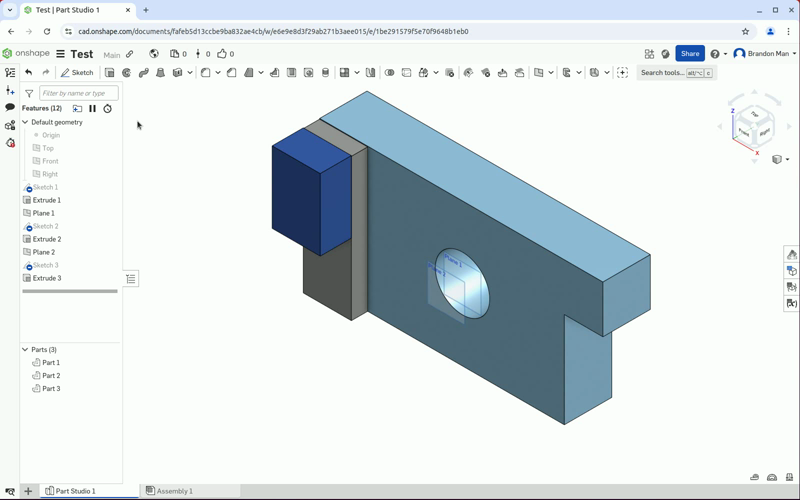
mouse_move(73, 189)
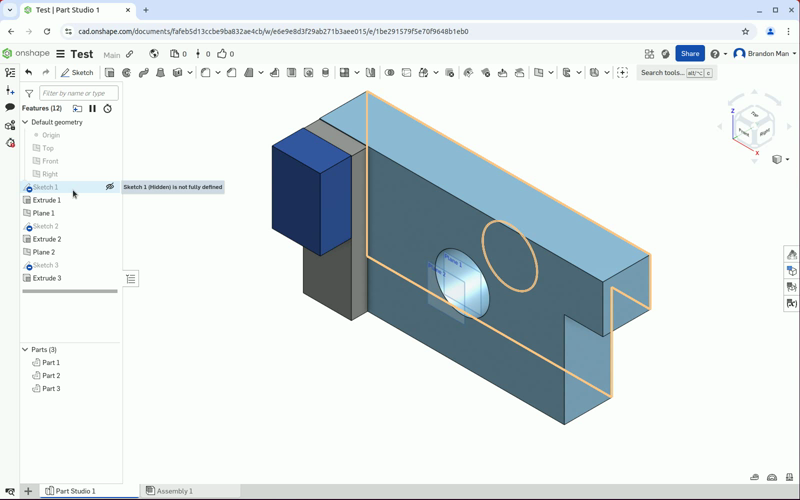
click(73, 189)